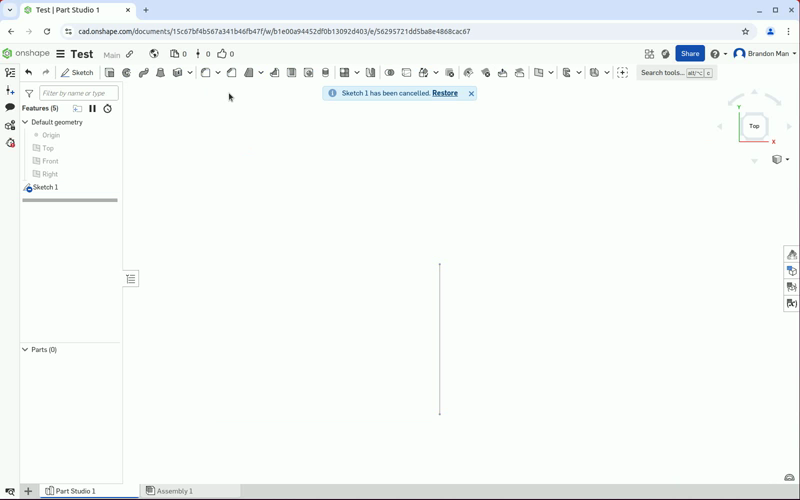
key(shift+h)
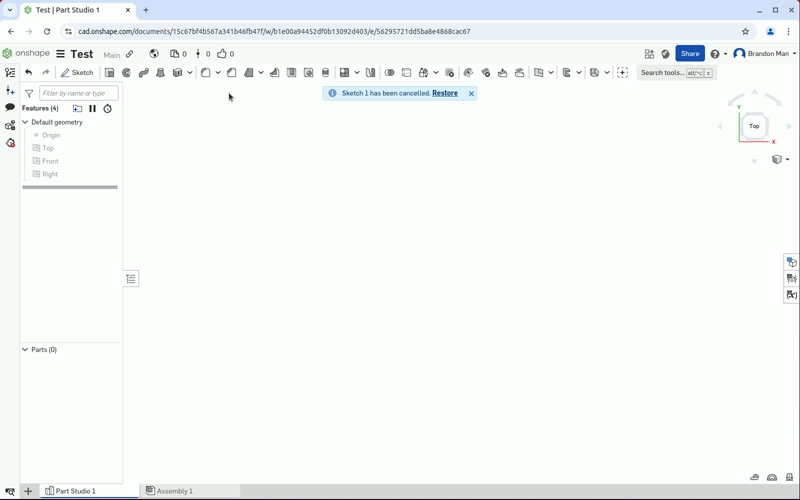
mouse_move(73, 352)
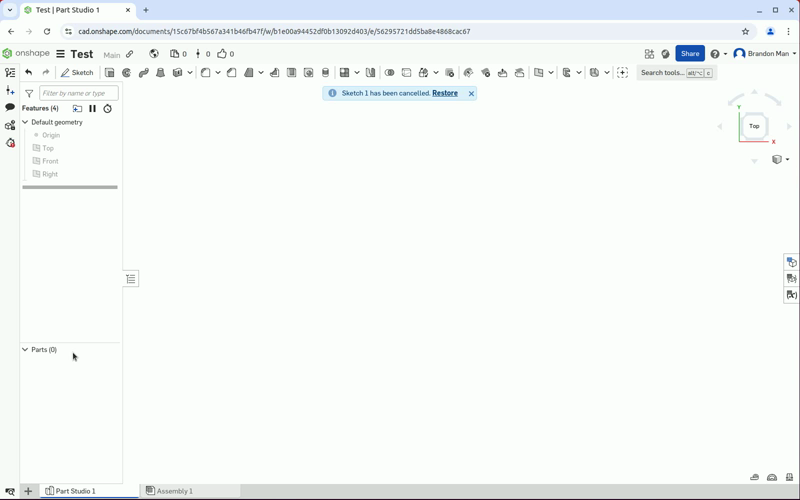
key(y)
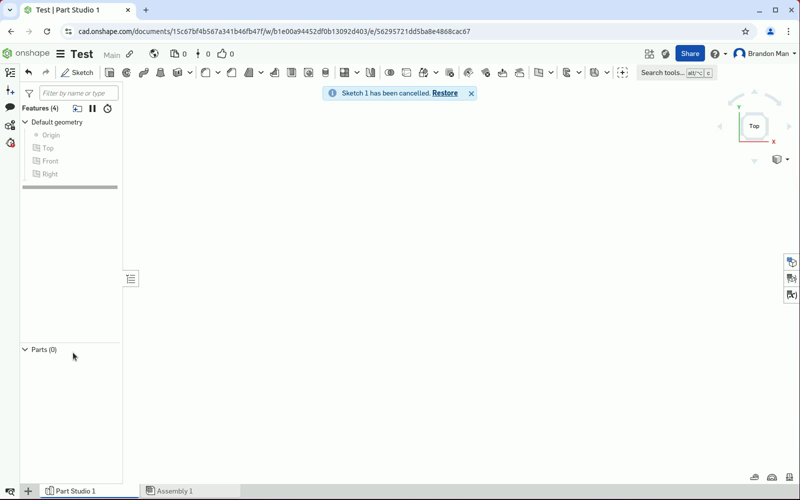
key(shift+p)
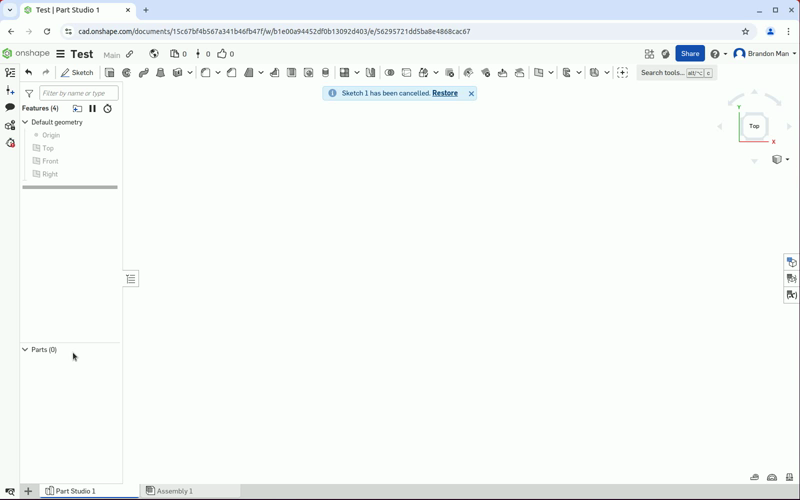
key(space)
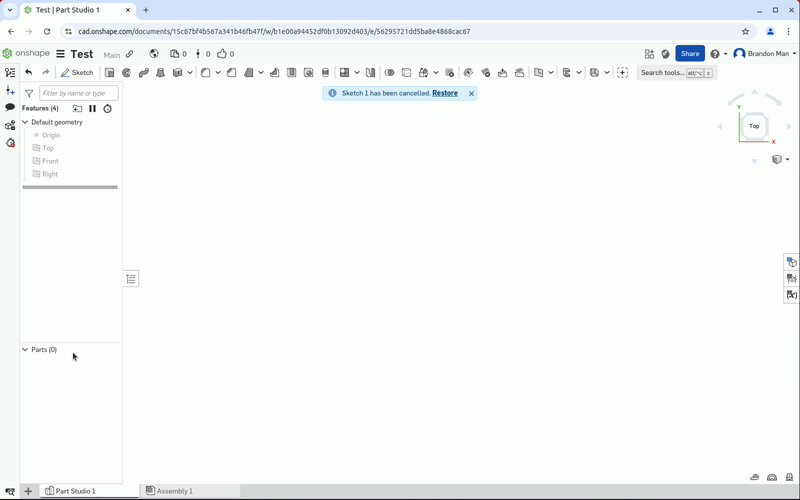
key_down(shift)
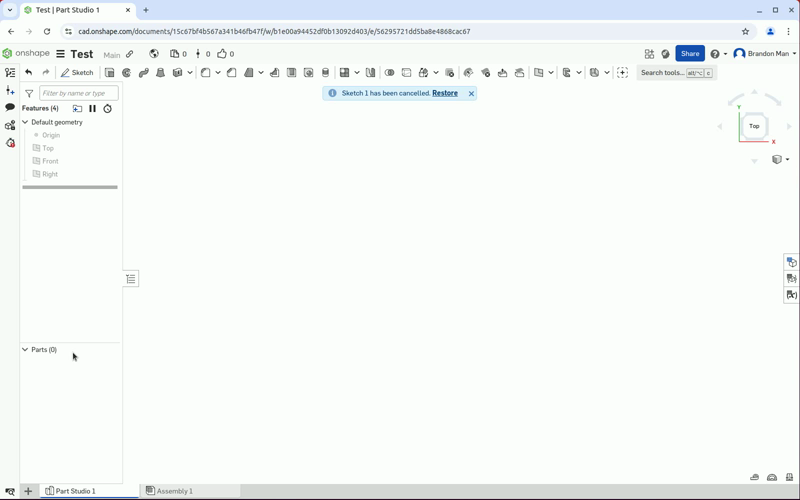
key(up)
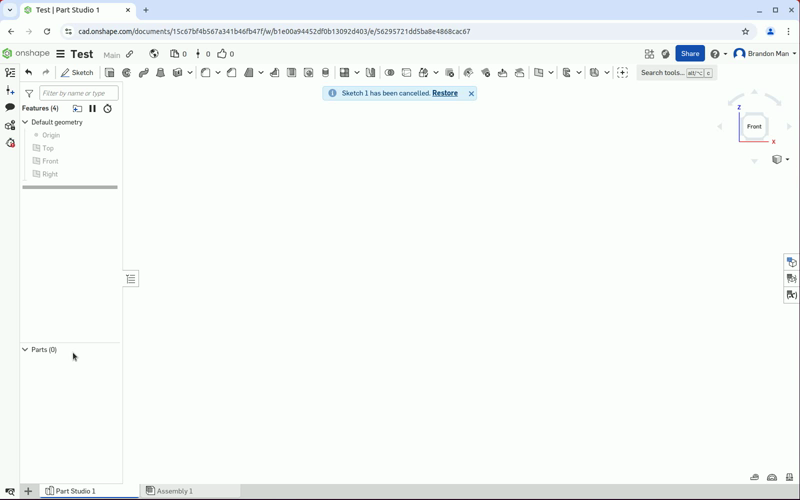
key_up(shift)
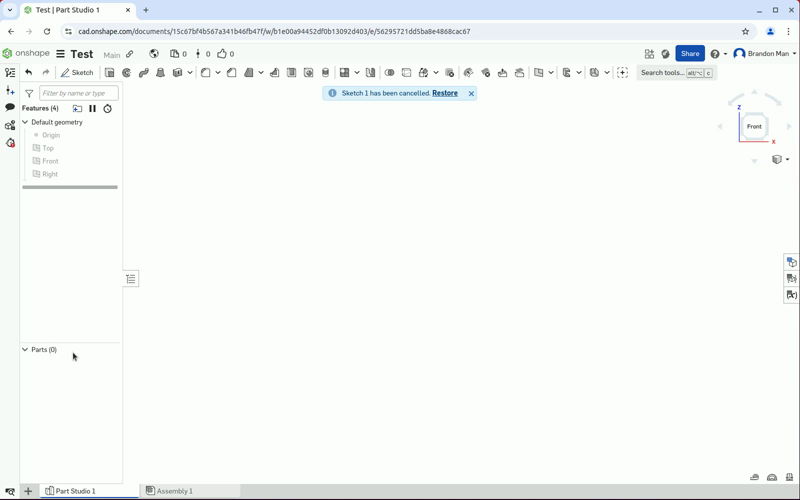
mouse_move(73, 352)
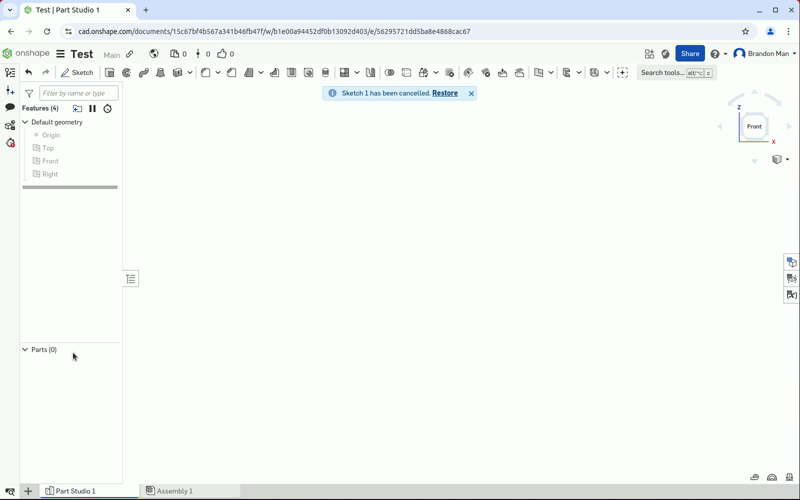
key(shift+y)
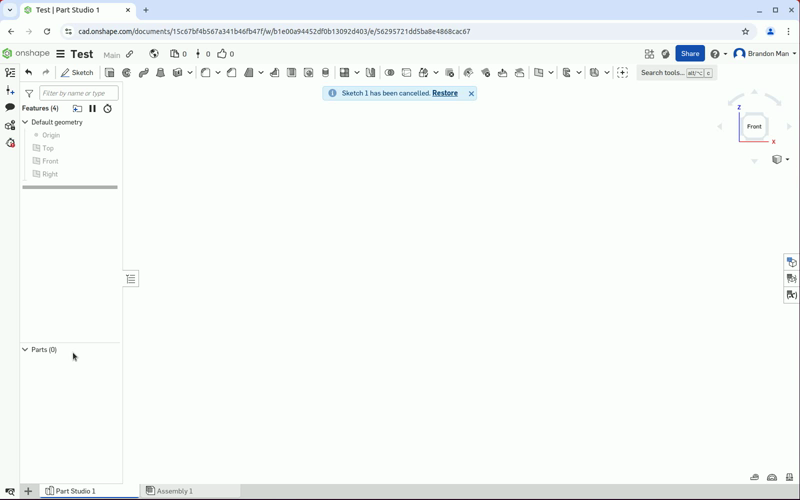
key(shift+s)
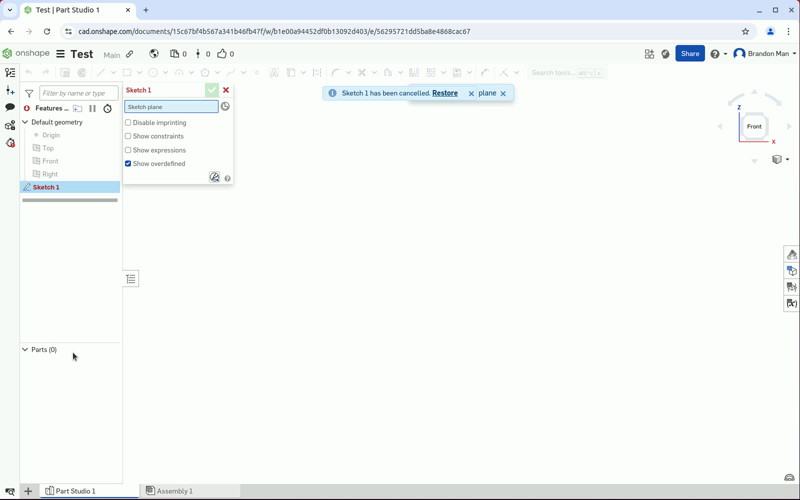
mouse_move(73, 163)
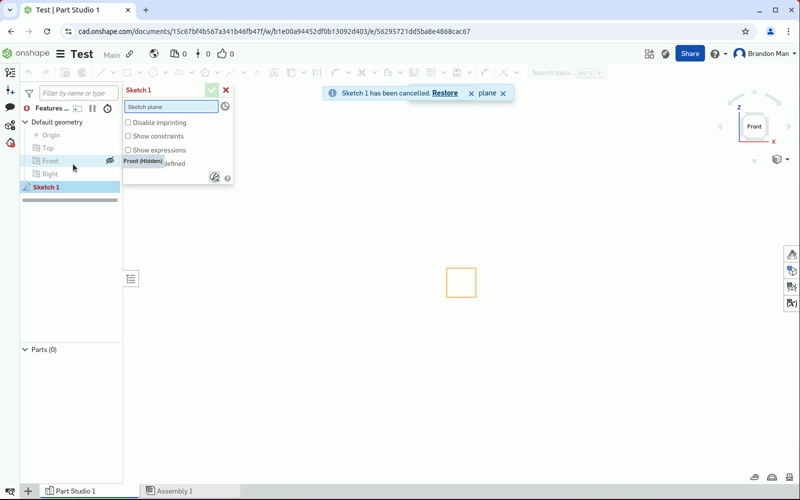
click(73, 163)
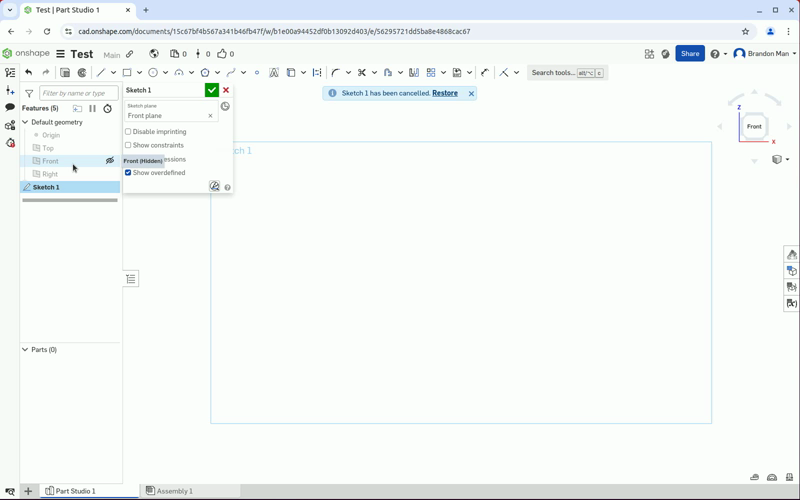
mouse_move(73, 352)
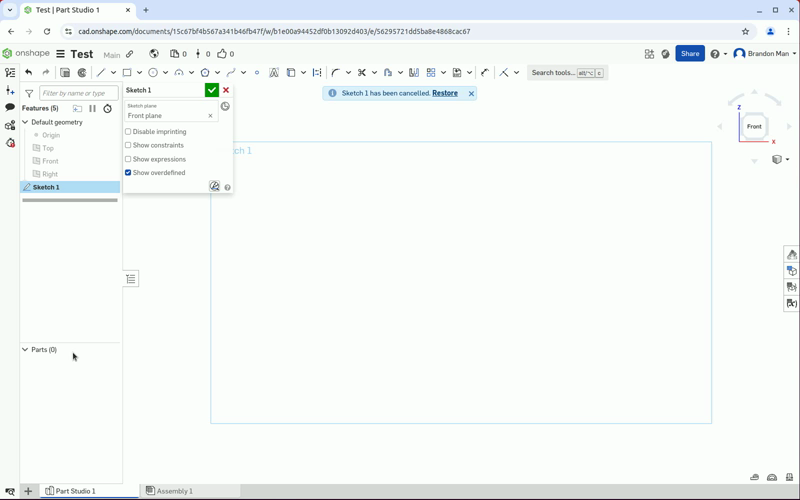
key(y)
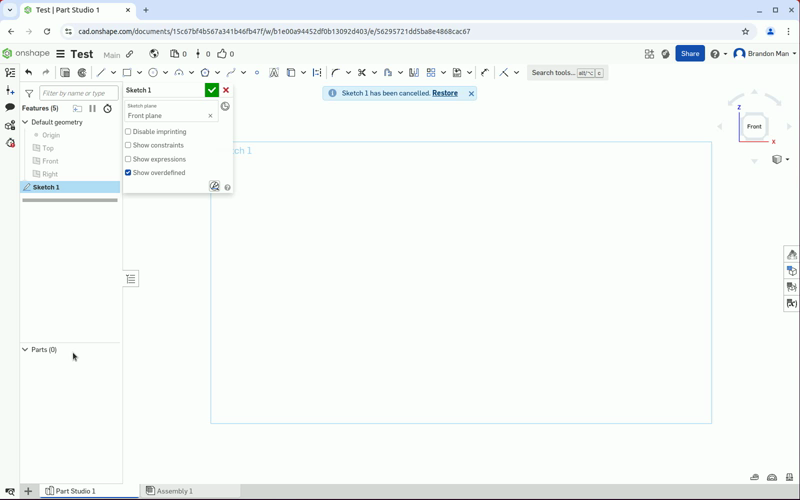
key(l)
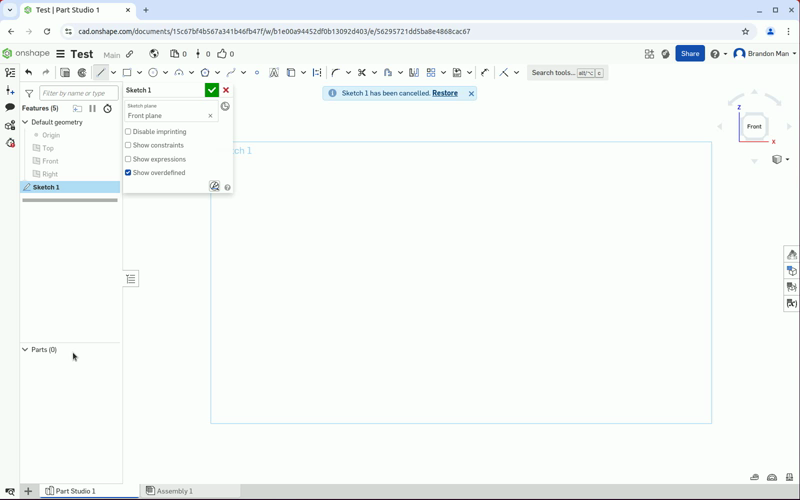
key_down(shift)
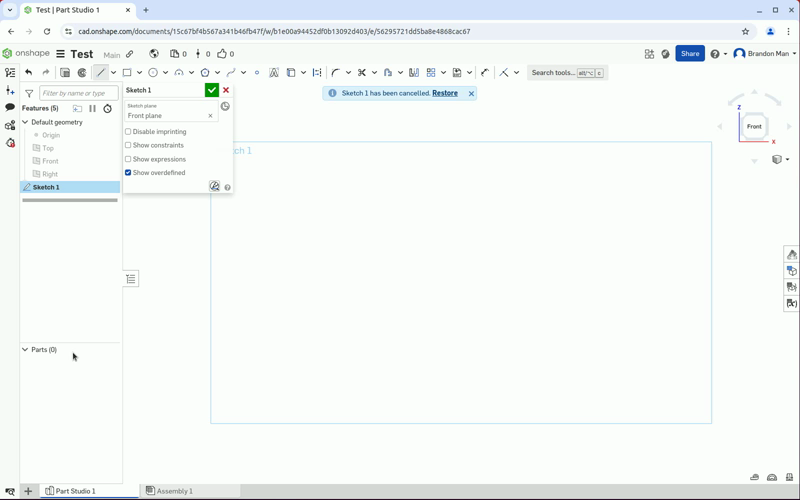
mouse_move(348, 282)
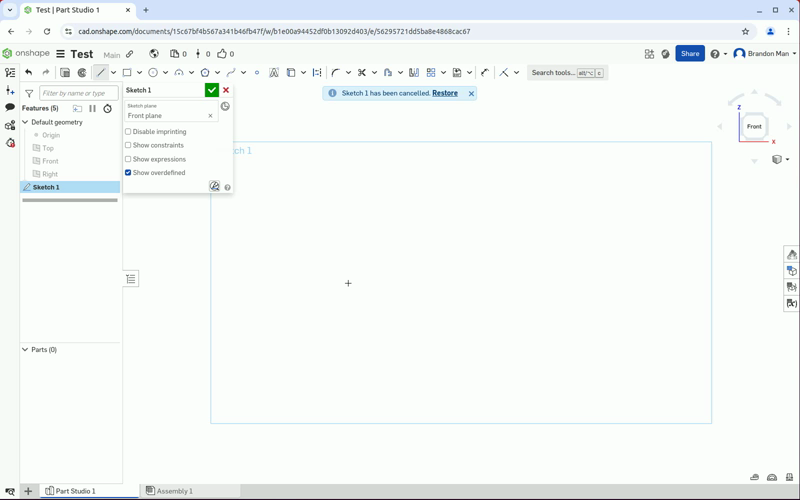
click(348, 282)
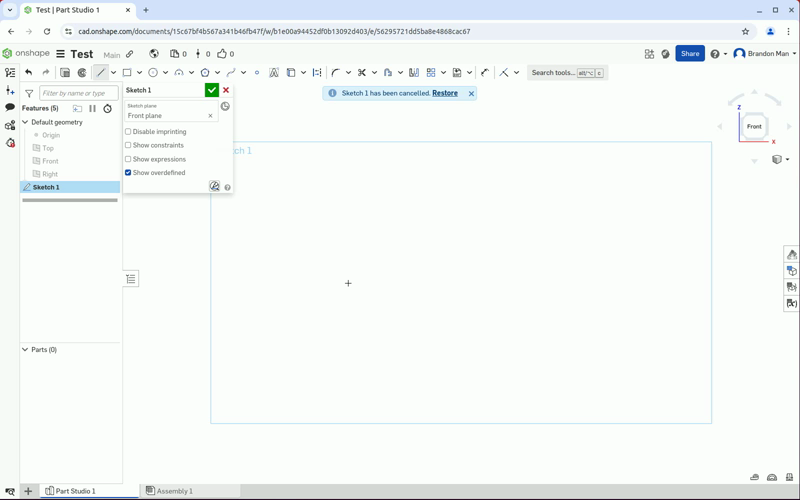
key_up(shift)
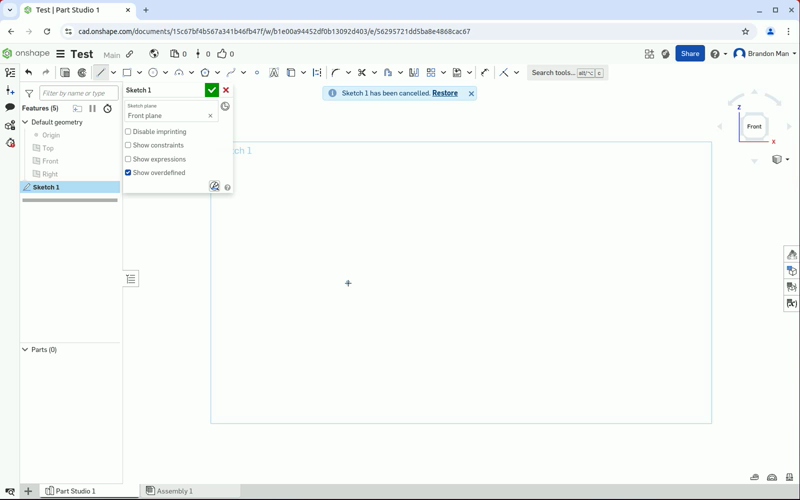
key_down(shift)
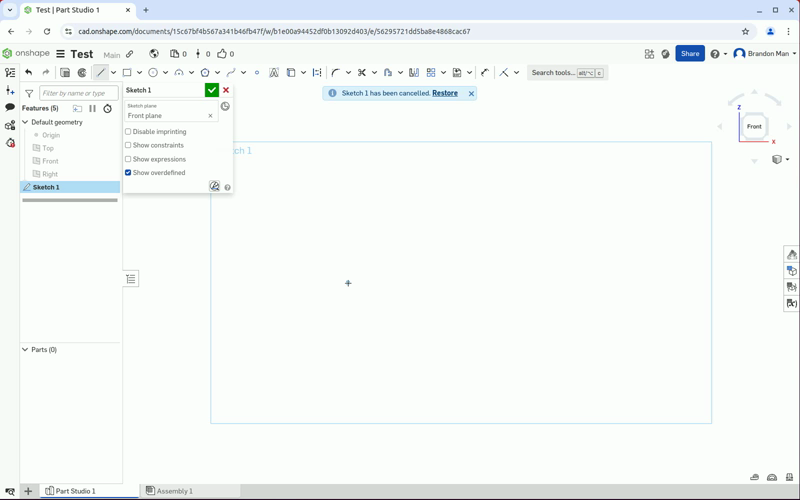
mouse_move(460, 282)
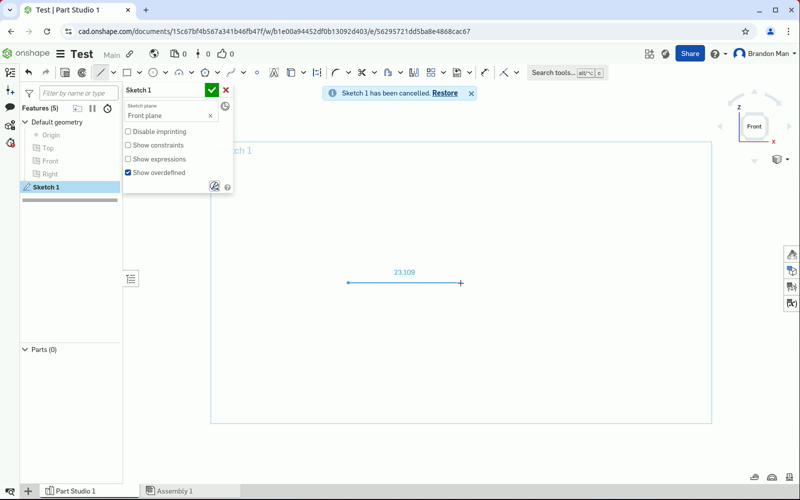
click(460, 282)
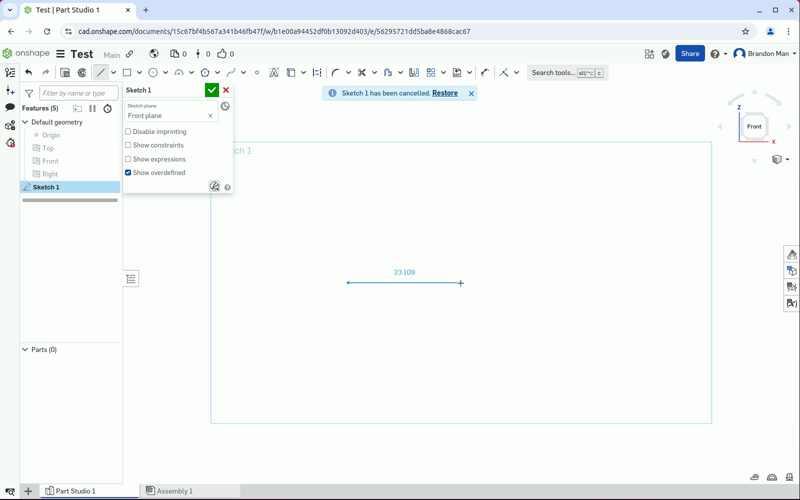
key_up(shift)
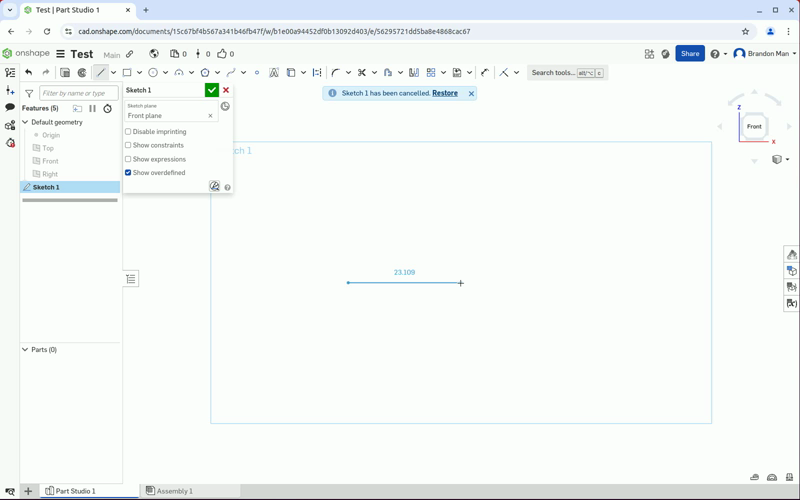
key_down(shift)
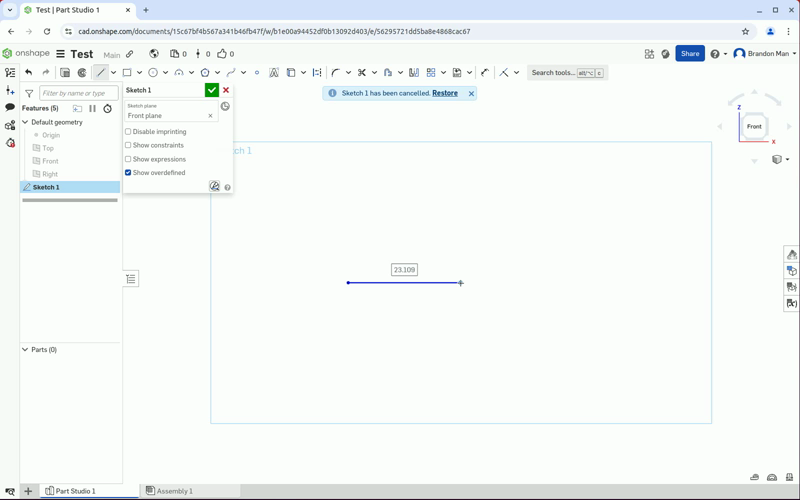
mouse_move(460, 170)
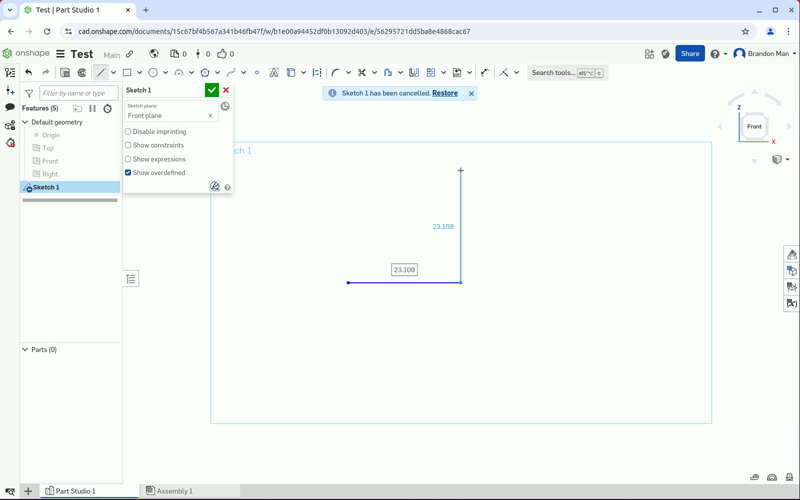
click(460, 170)
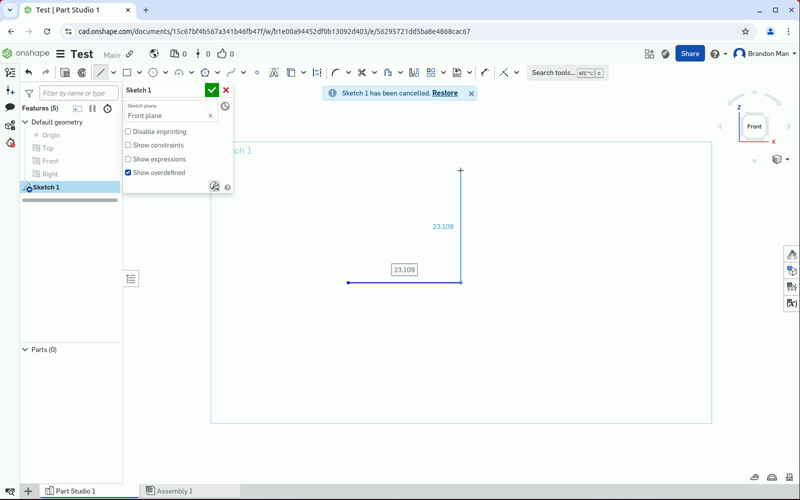
key_up(shift)
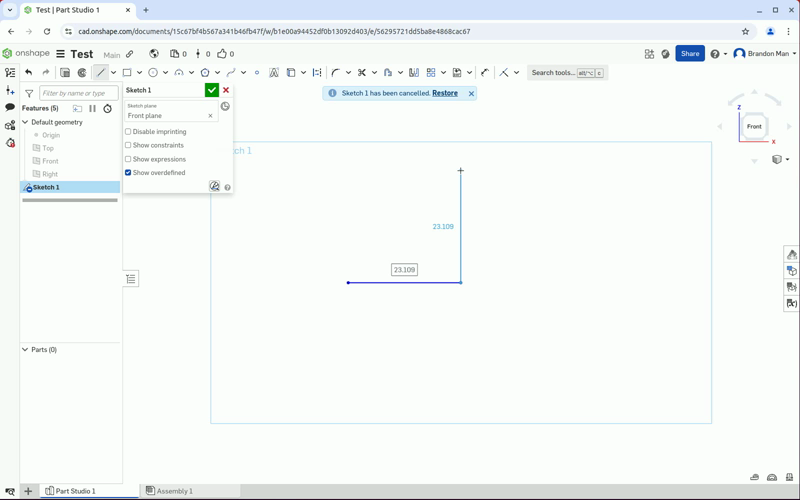
key_down(shift)
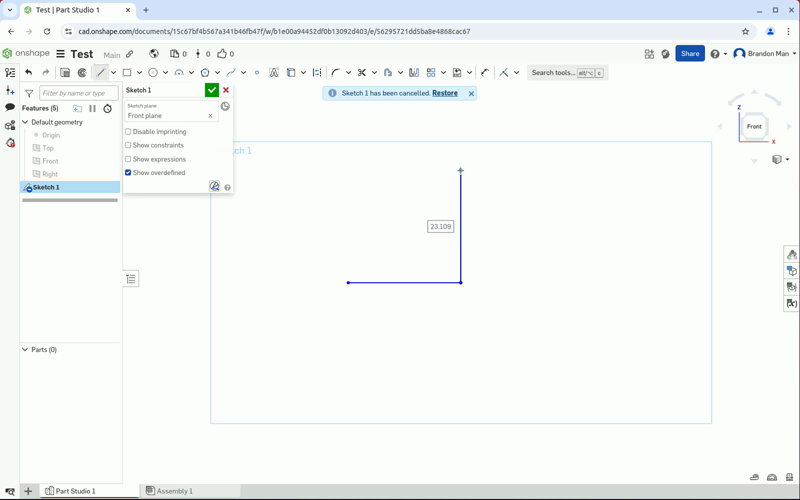
mouse_move(348, 170)
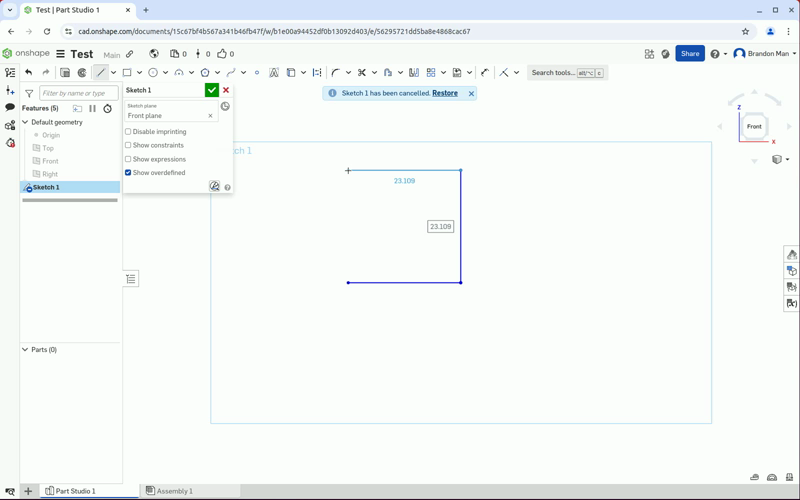
click(348, 170)
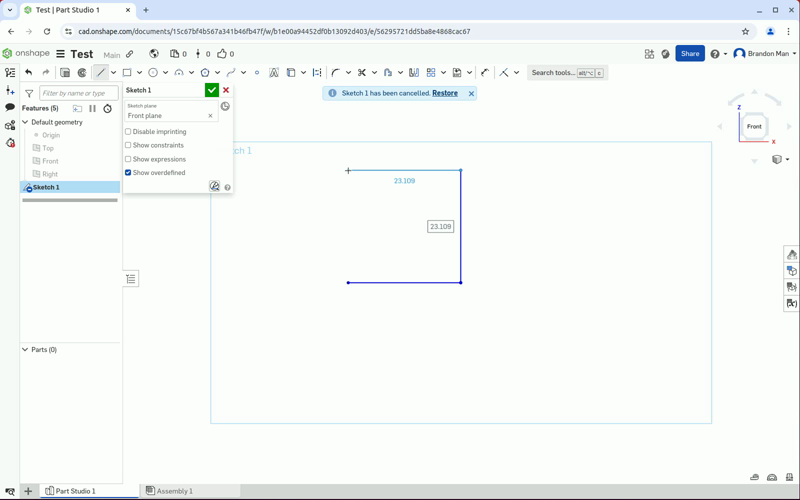
key_up(shift)
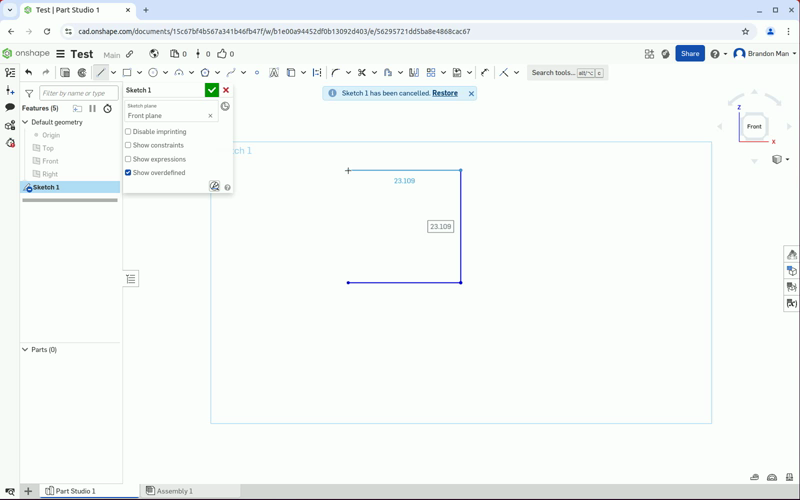
key_down(shift)
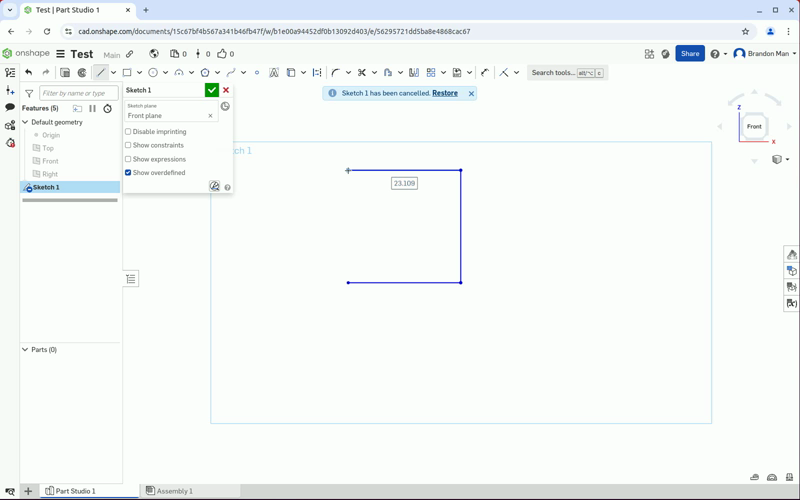
mouse_move(348, 282)
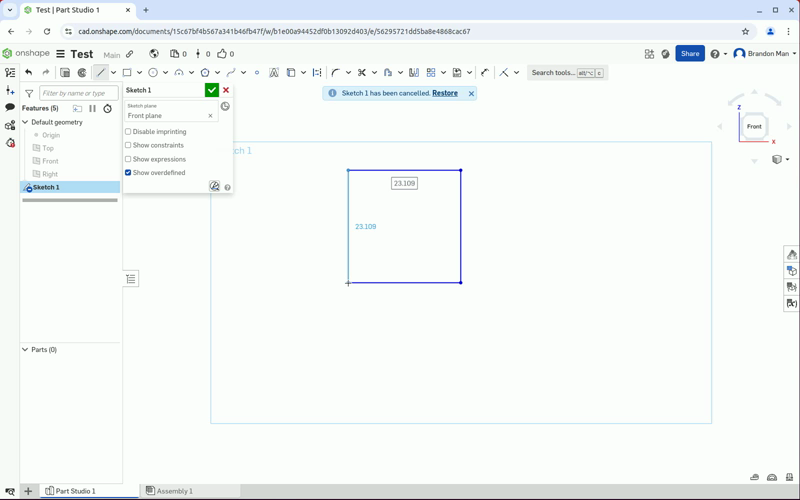
key_up(shift)
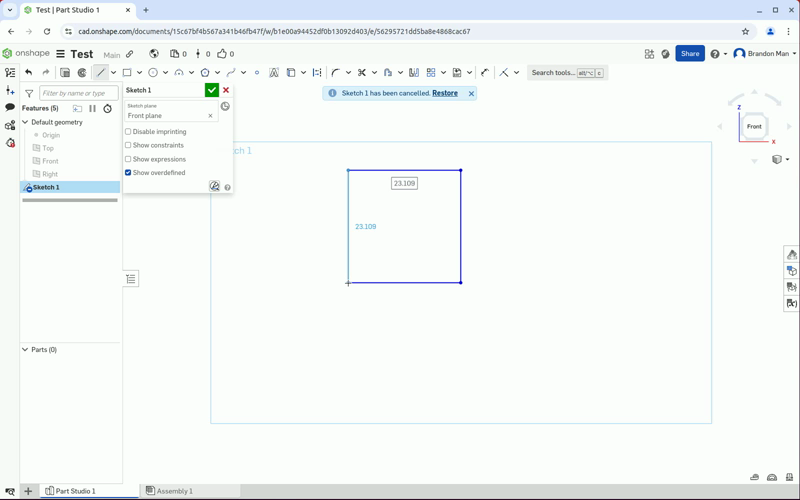
click(348, 282)
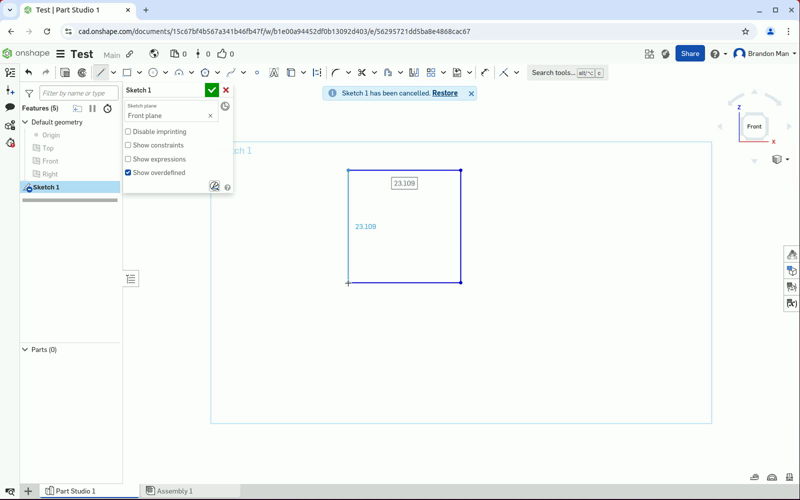
key(esc)
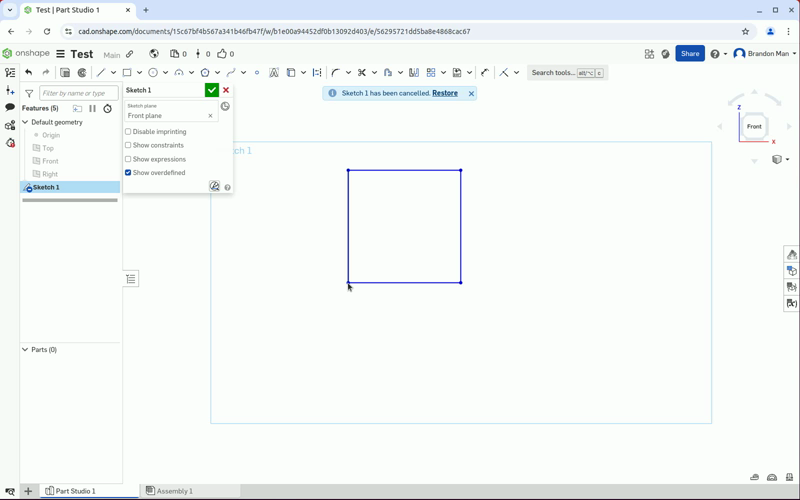
mouse_move(358, 270)
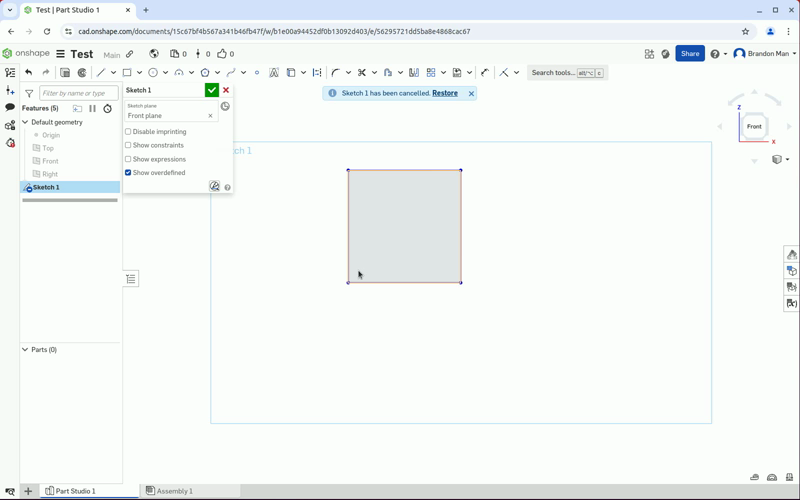
click(358, 270)
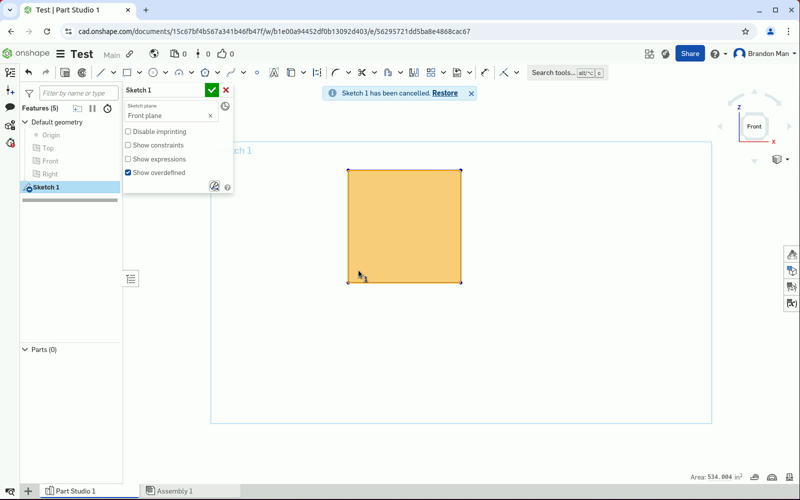
mouse_move(73, 352)
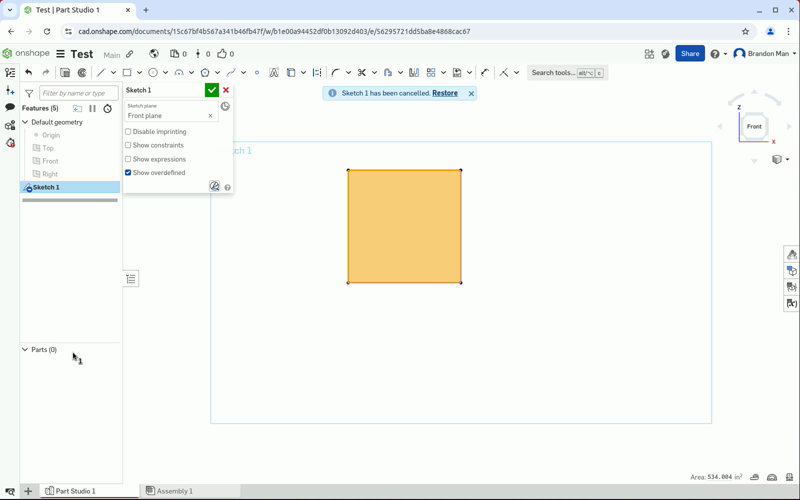
key(shift+y)
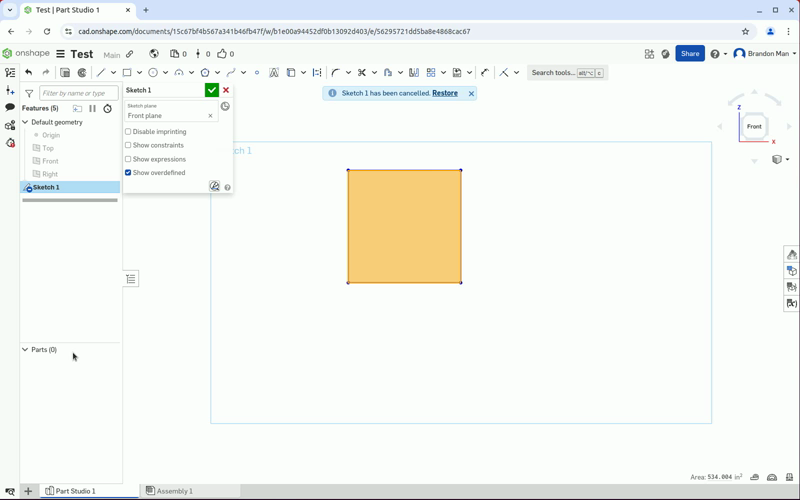
key(shift+e)
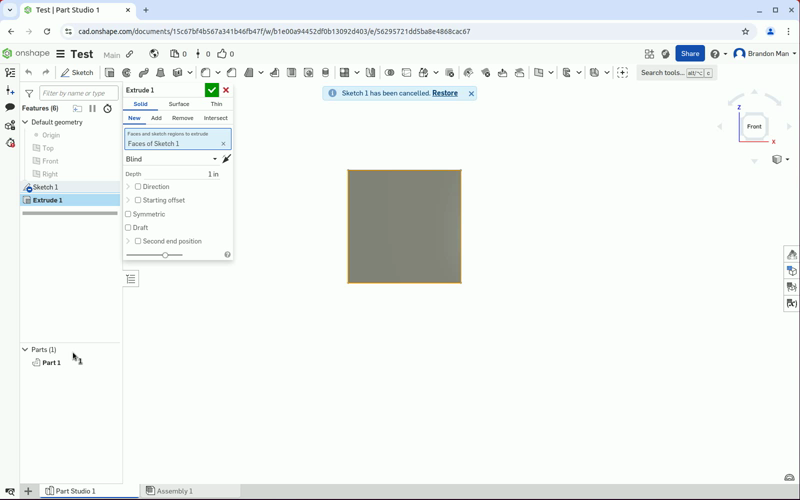
mouse_move(143, 106)
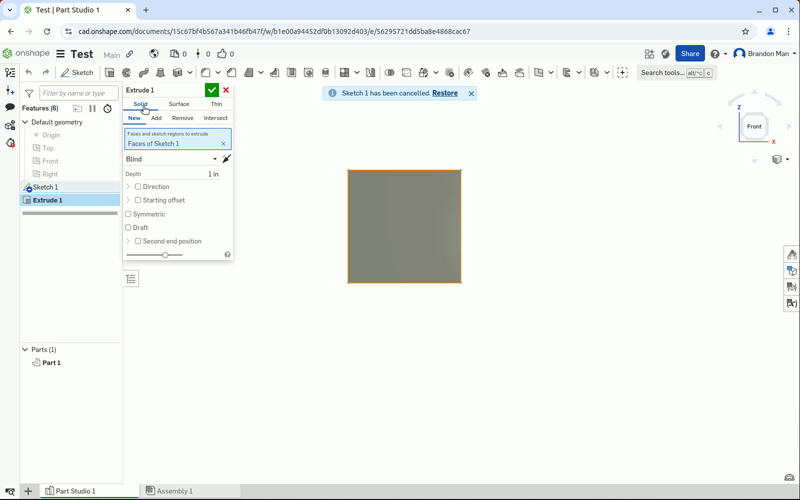
click(143, 106)
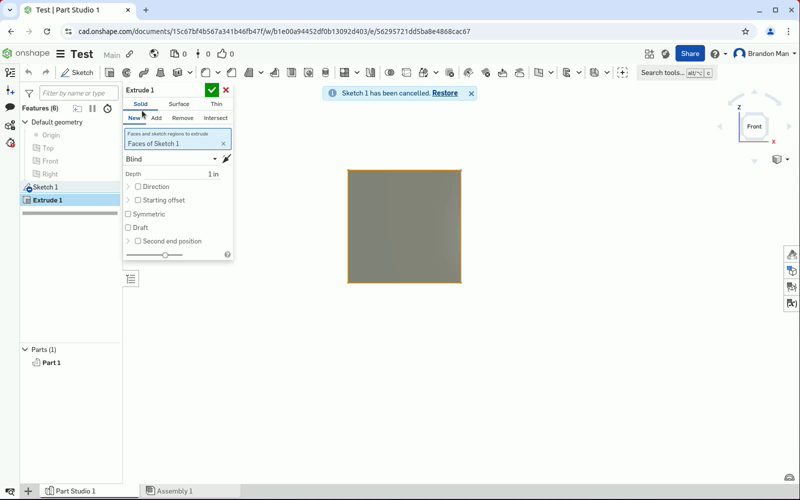
mouse_move(137, 120)
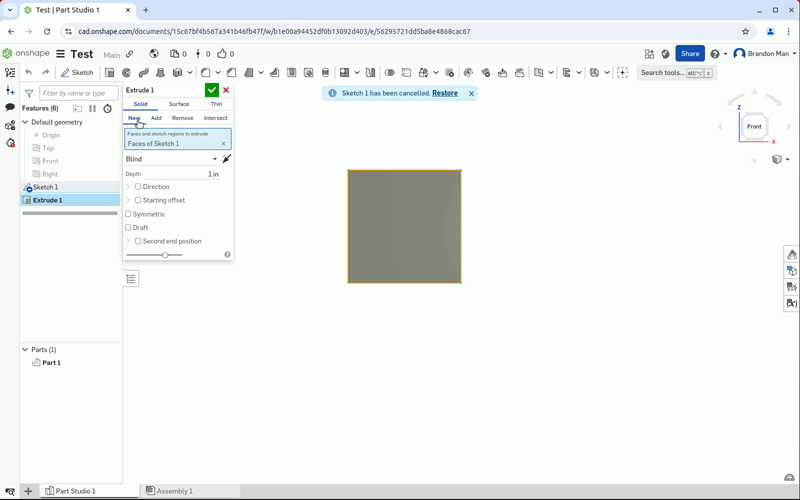
click(137, 120)
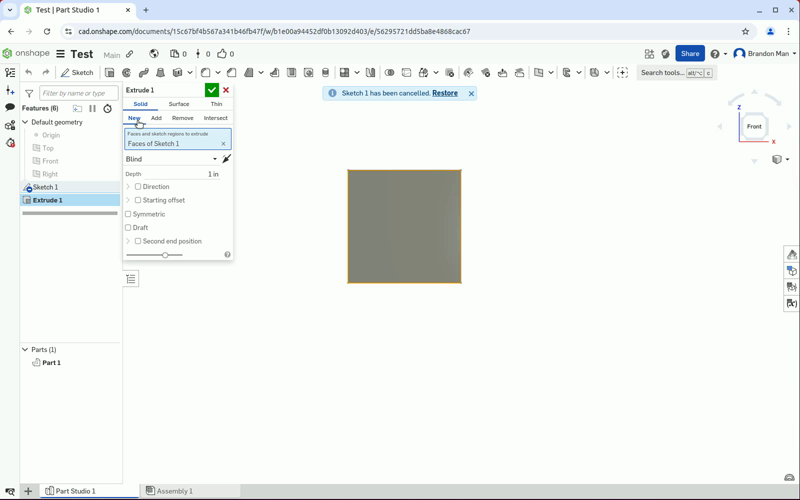
key(tab, 4)
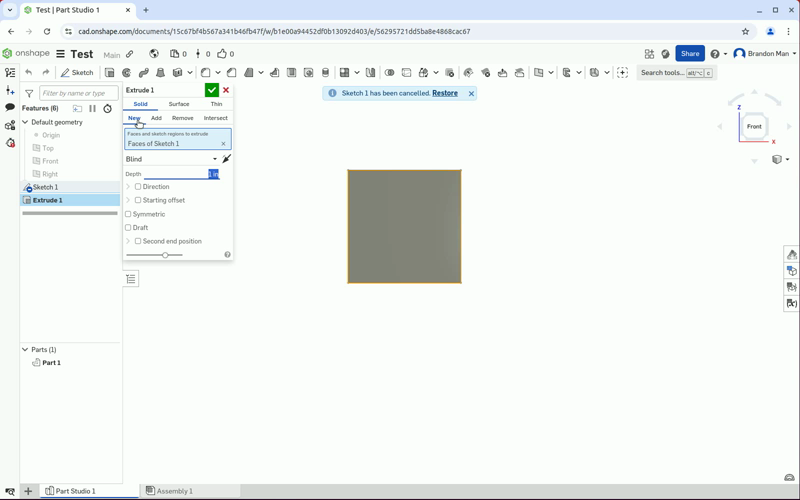
text(23.108)
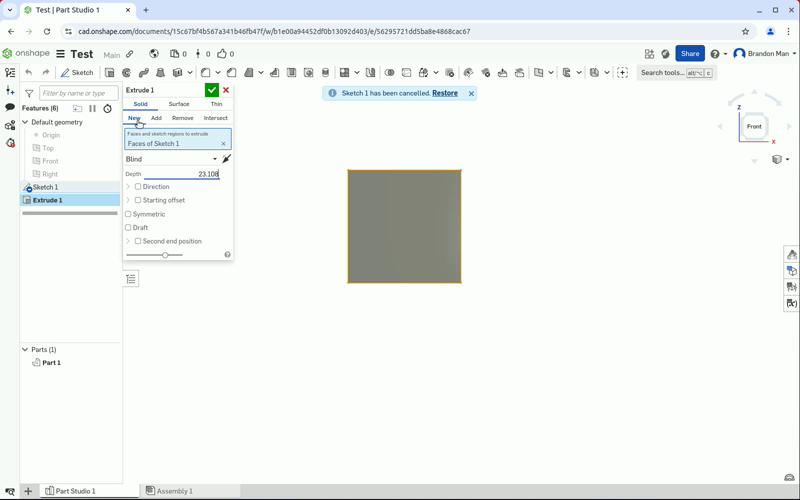
key(enter)
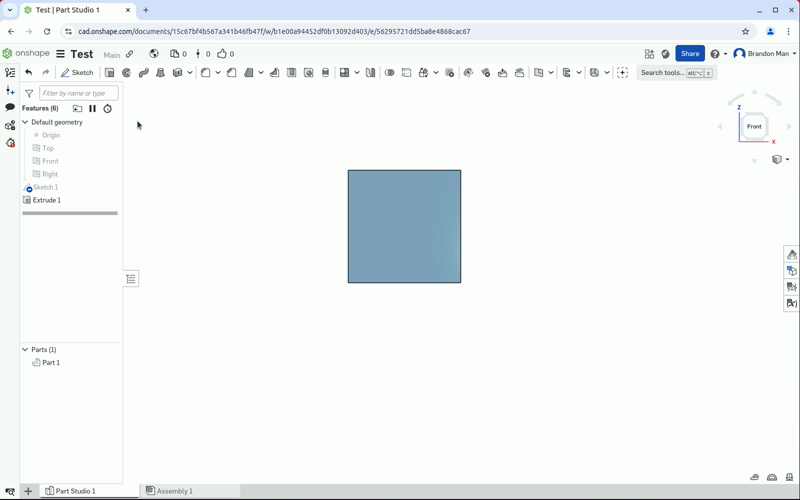
key(shift+h)
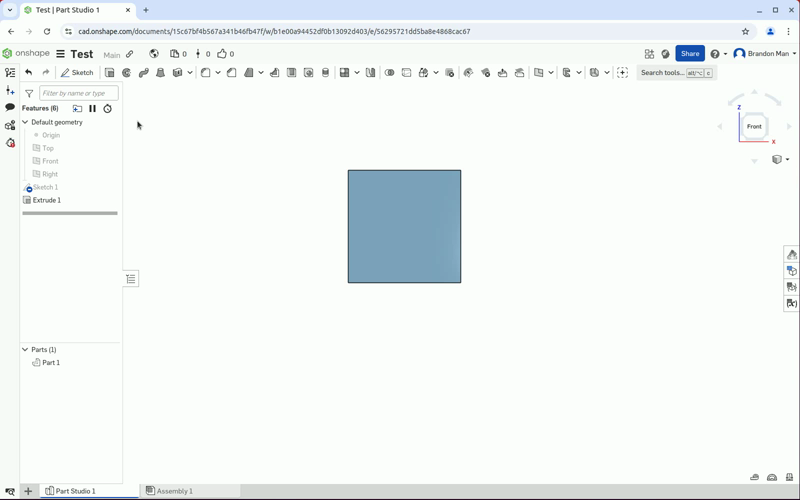
key(shift+h)
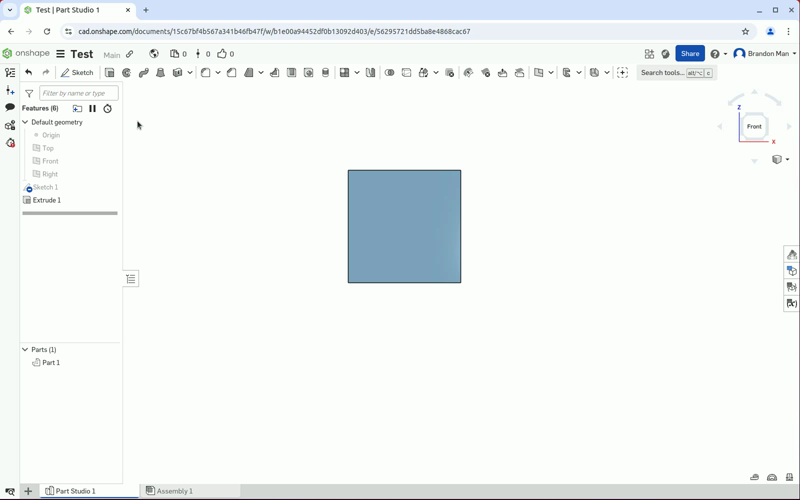
mouse_move(73, 189)
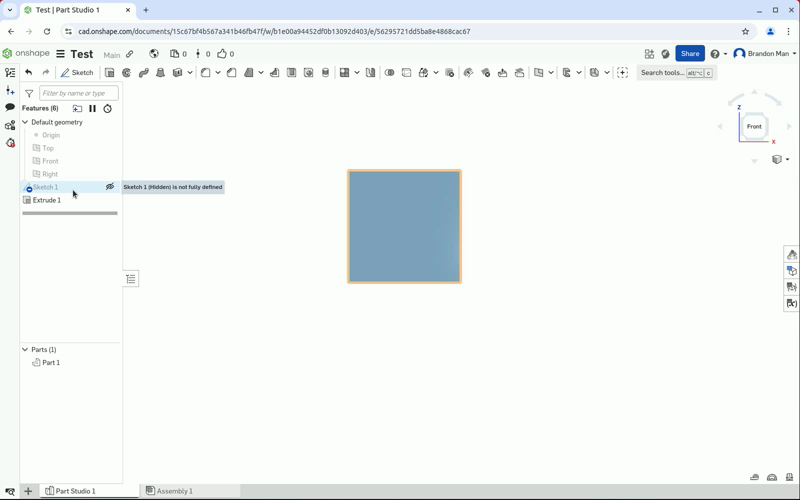
click(73, 189)
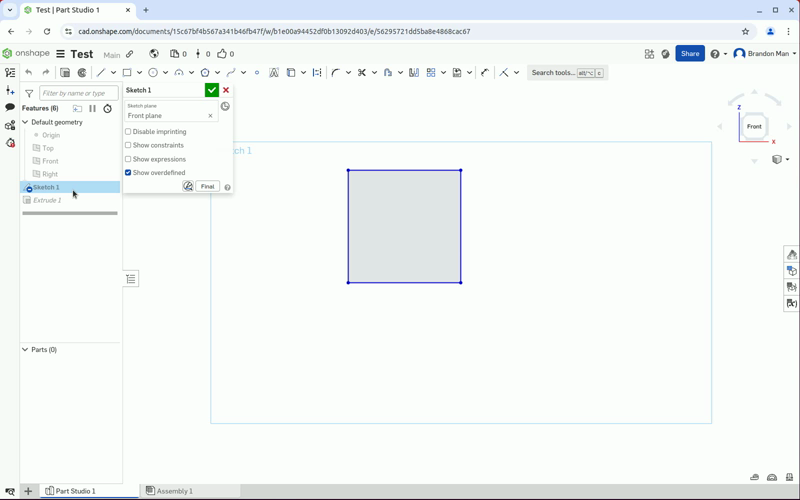
mouse_move(229, 92)
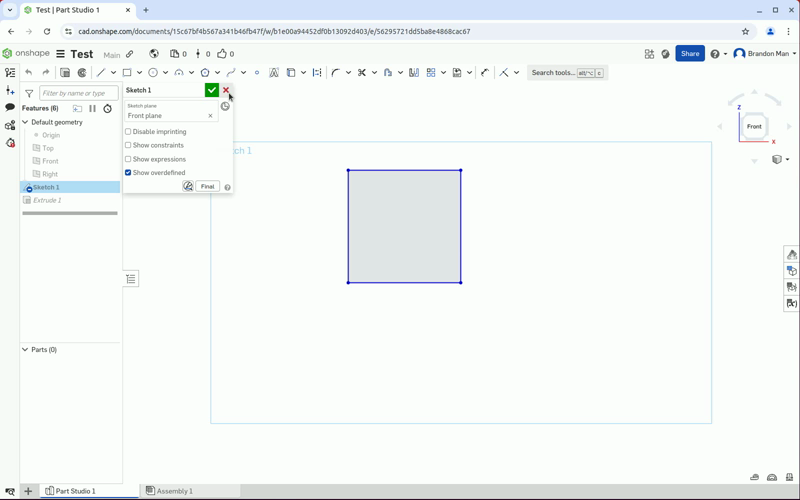
click(229, 92)
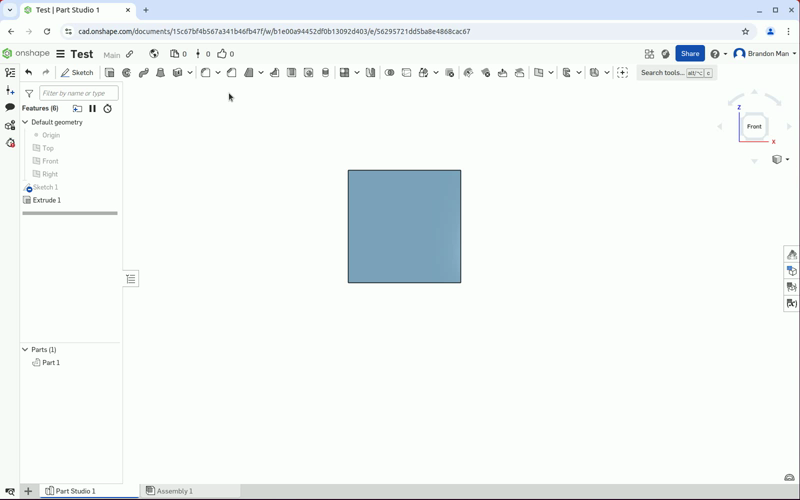
mouse_move(73, 352)
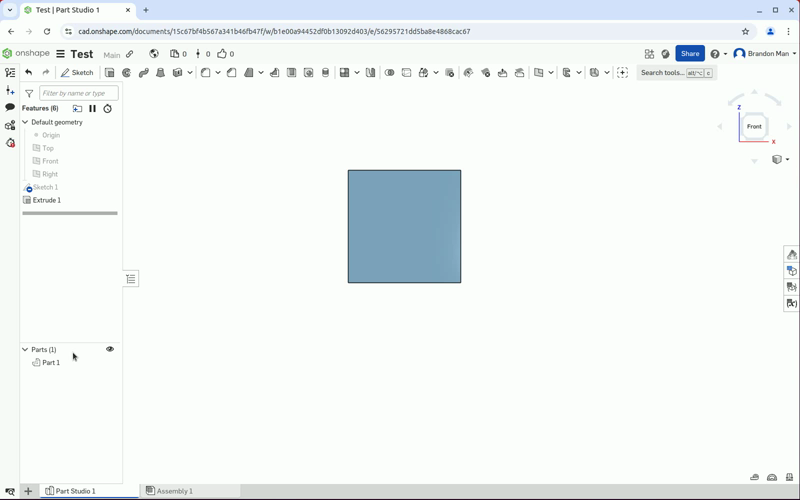
key(y)
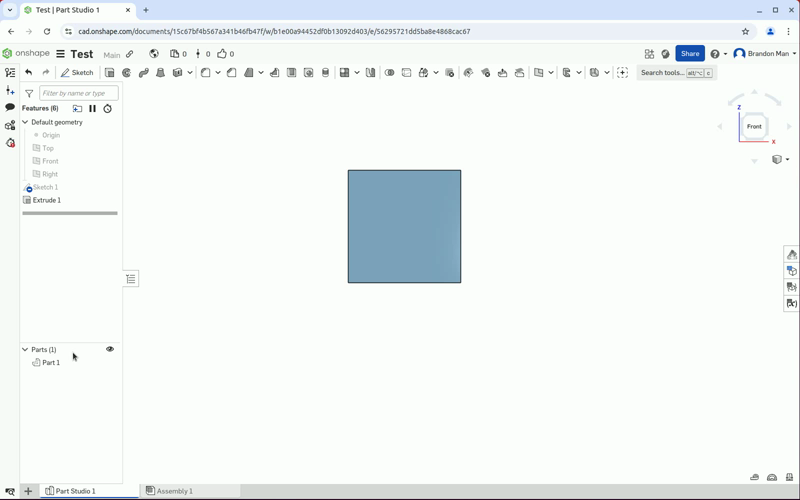
key(shift+p)
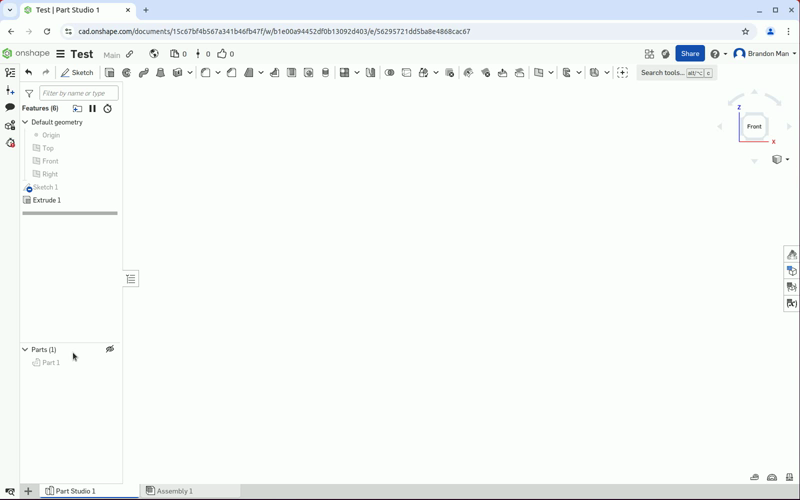
key(space)
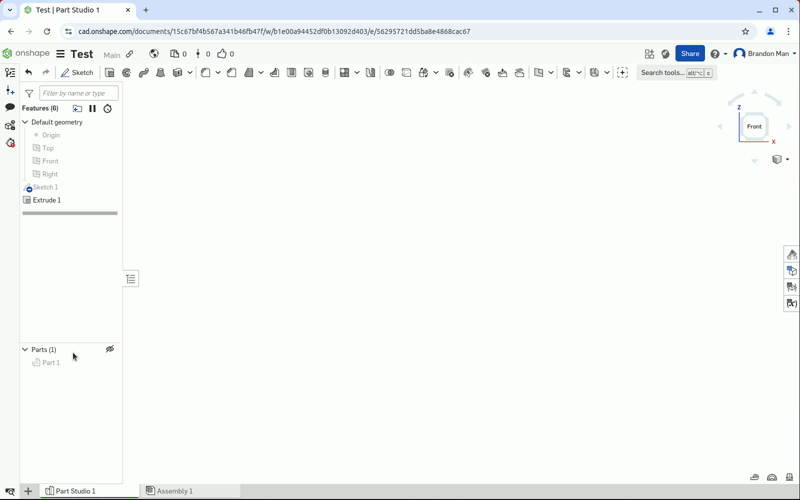
key_down(shift)
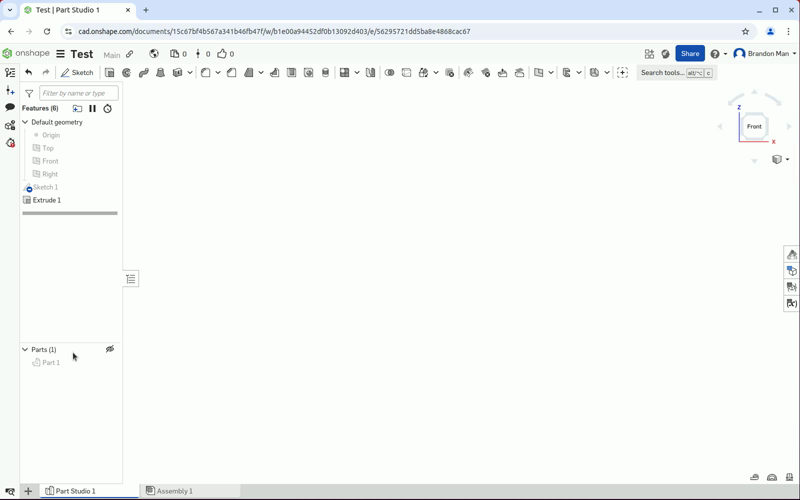
key(left)
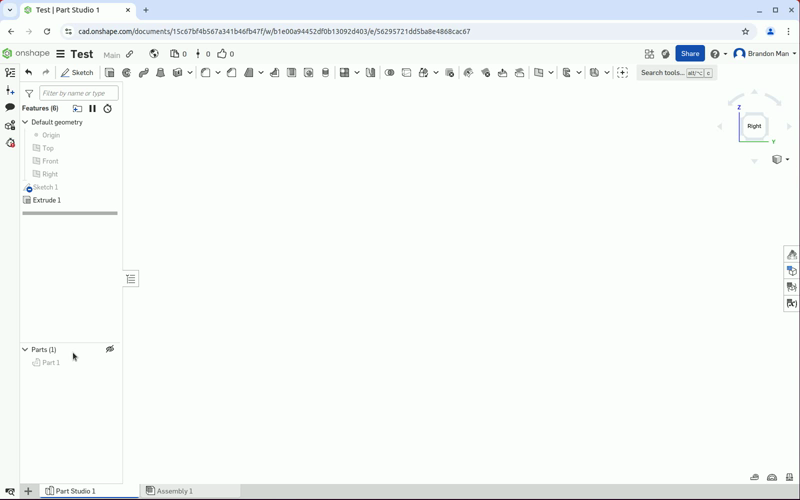
key_up(shift)
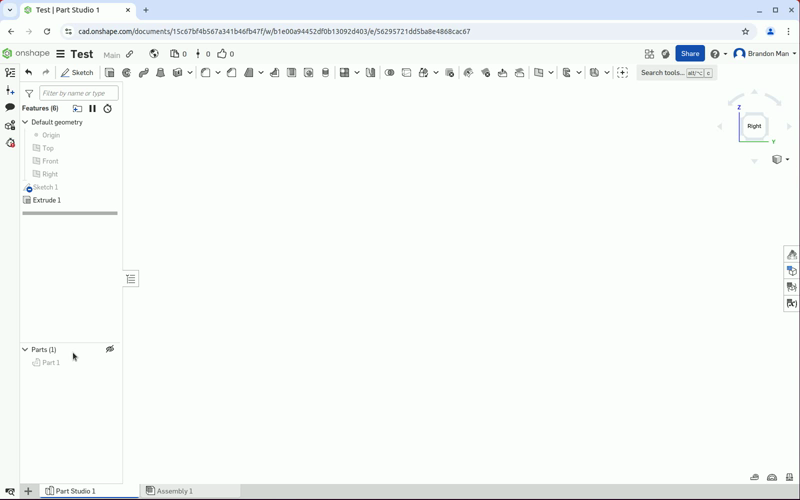
mouse_move(73, 352)
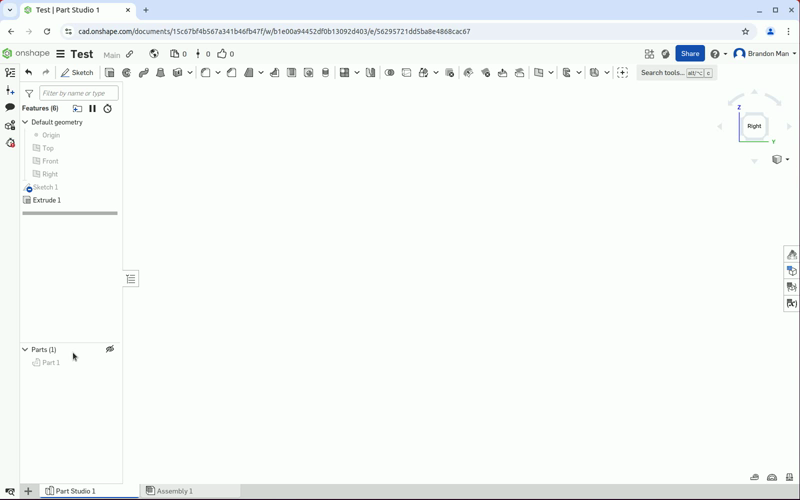
key(shift+y)
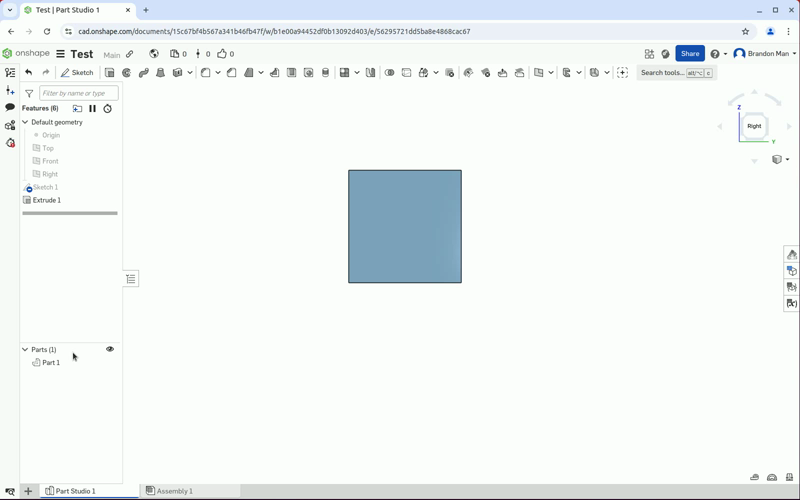
mouse_move(541, 75)
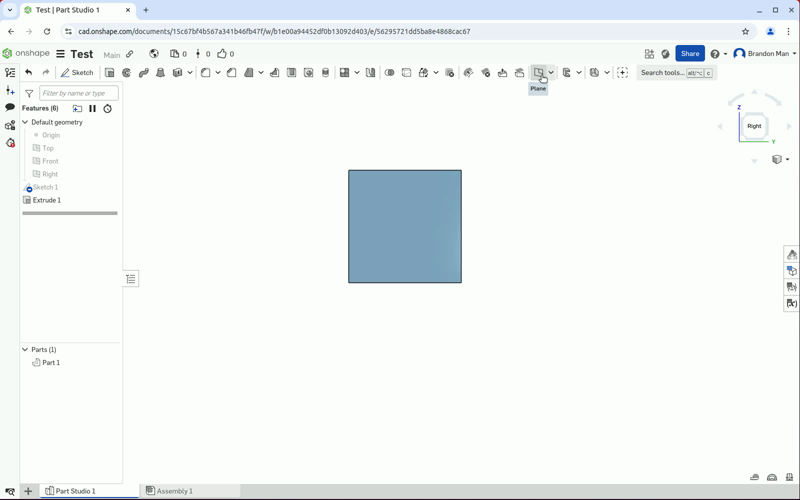
click(541, 75)
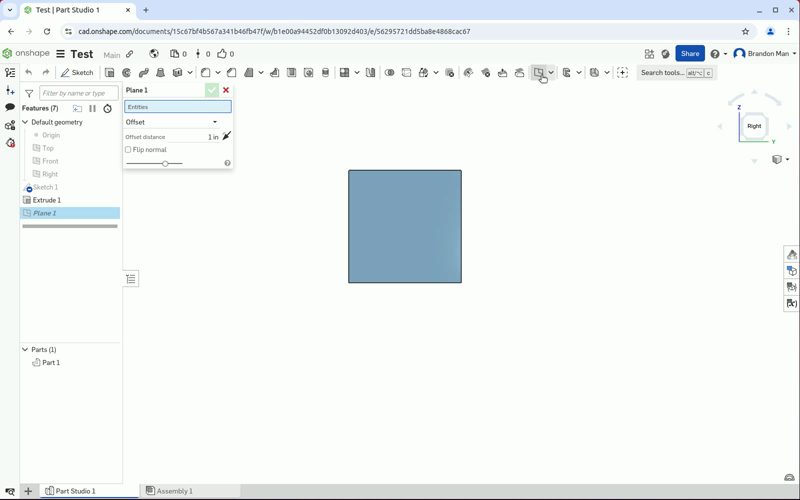
mouse_move(73, 176)
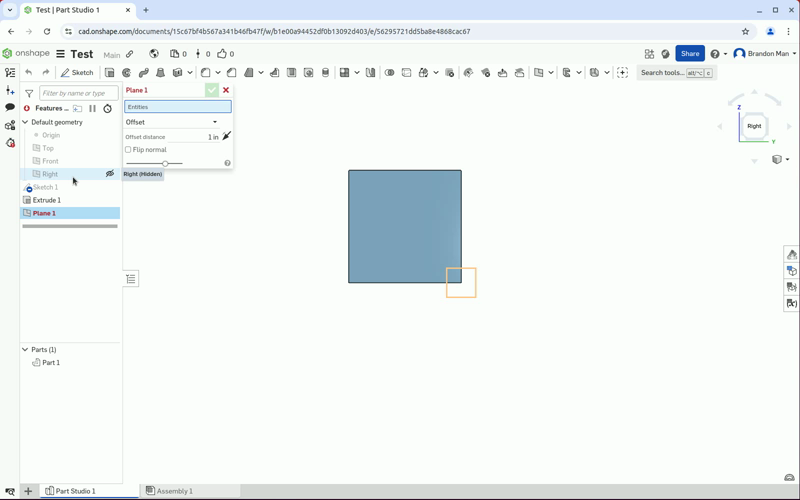
click(73, 176)
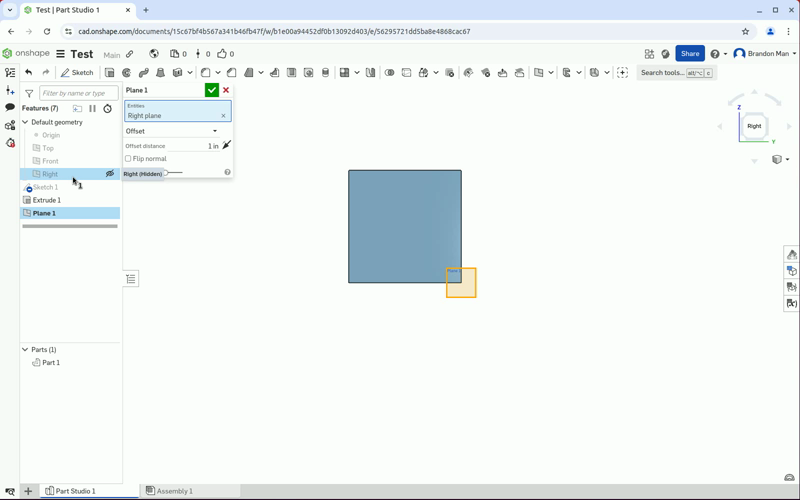
key(tab, 2)
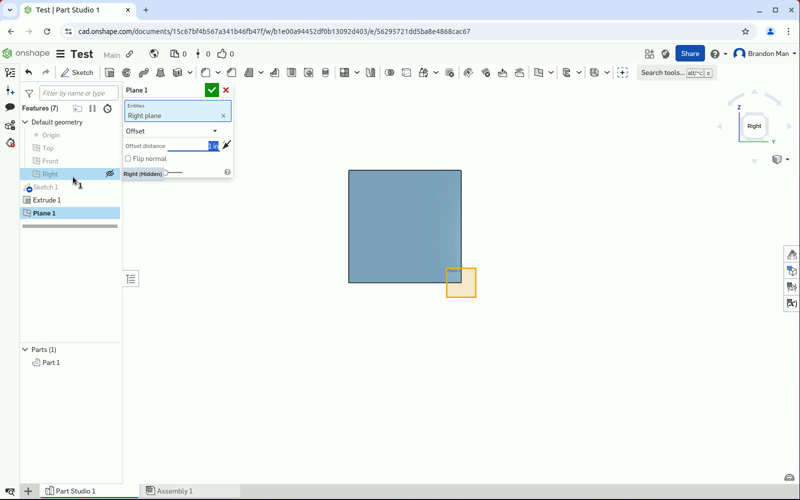
text(23.108)
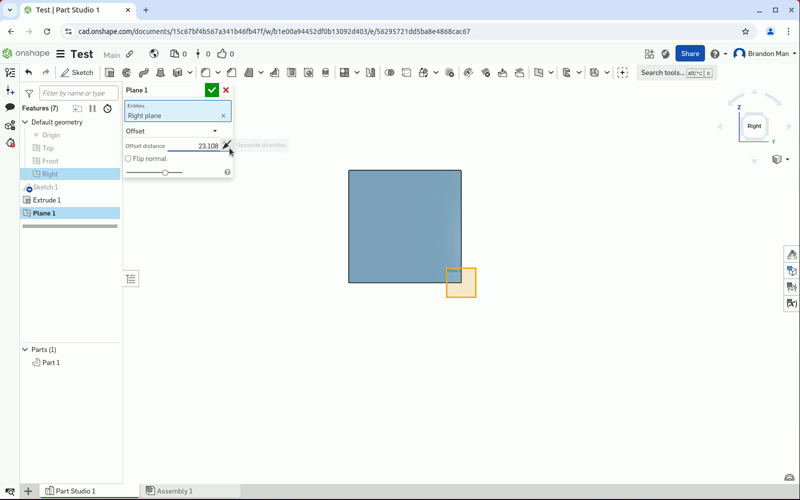
mouse_move(229, 147)
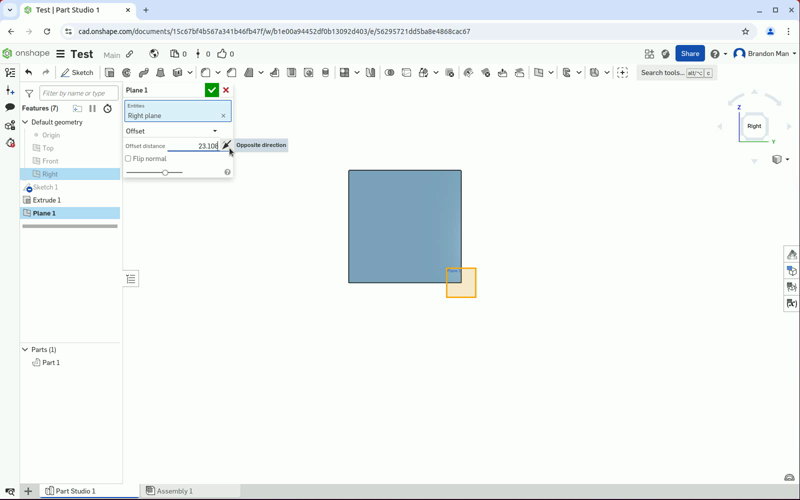
click(229, 147)
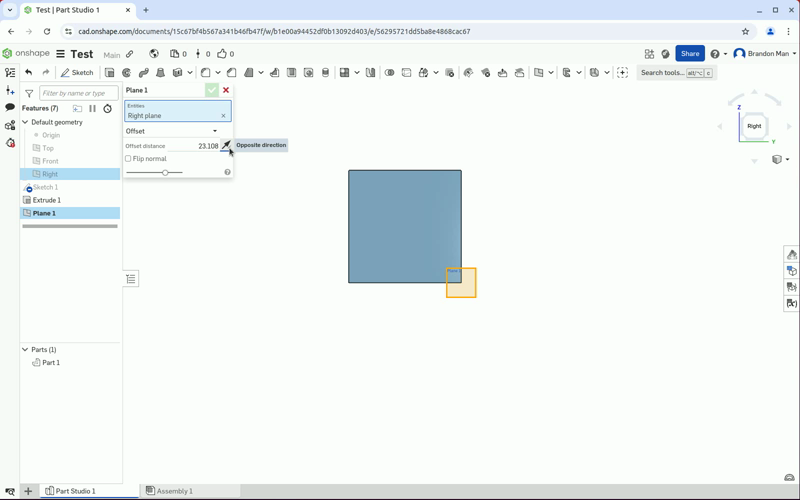
key(enter, 2)
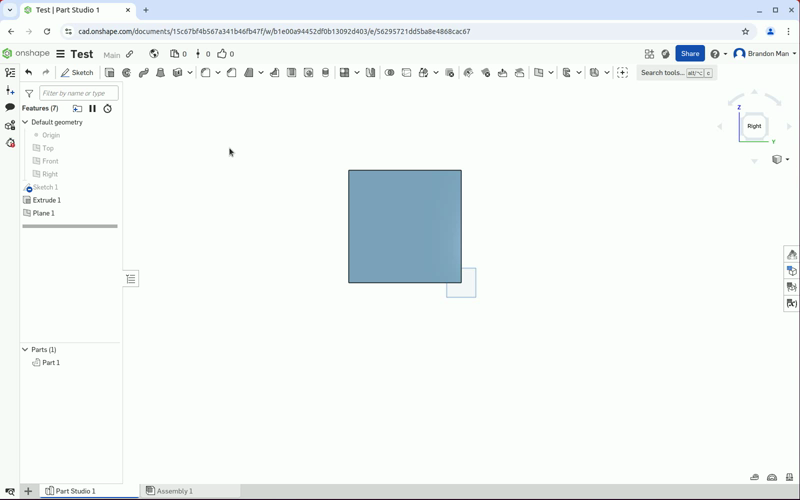
key(shift+s)
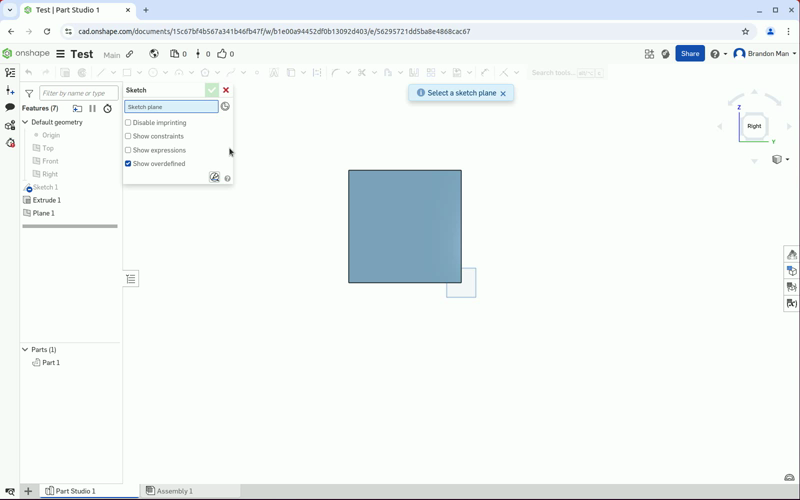
mouse_move(73, 215)
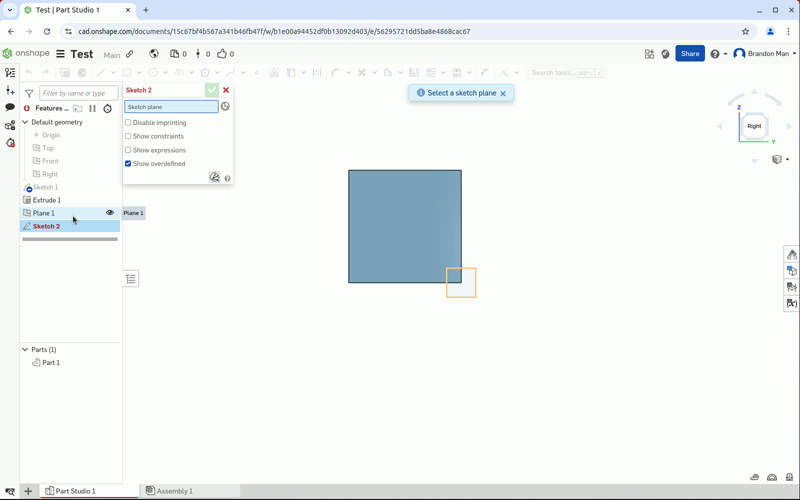
click(73, 215)
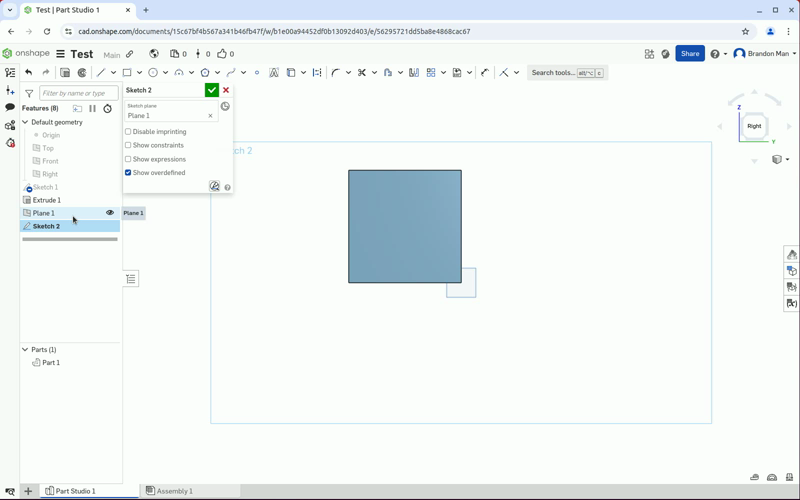
mouse_move(73, 352)
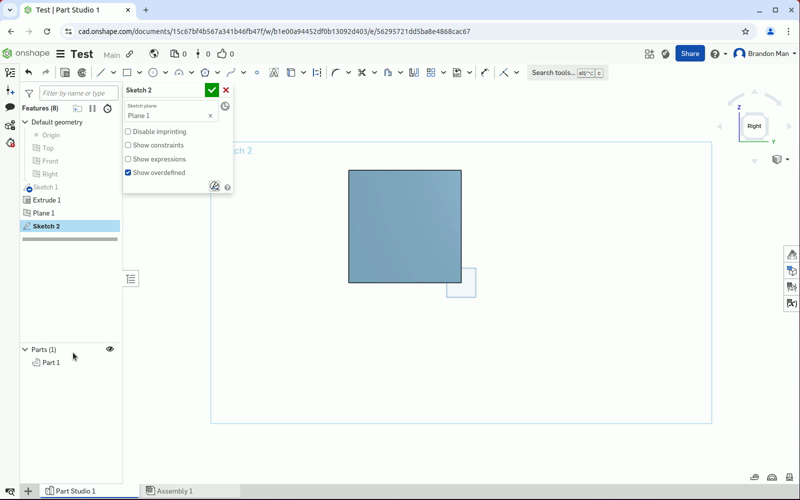
key(y)
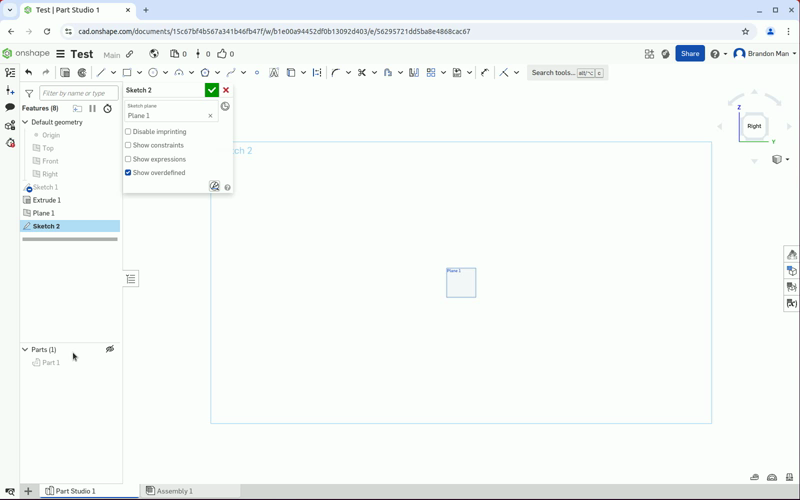
key(l)
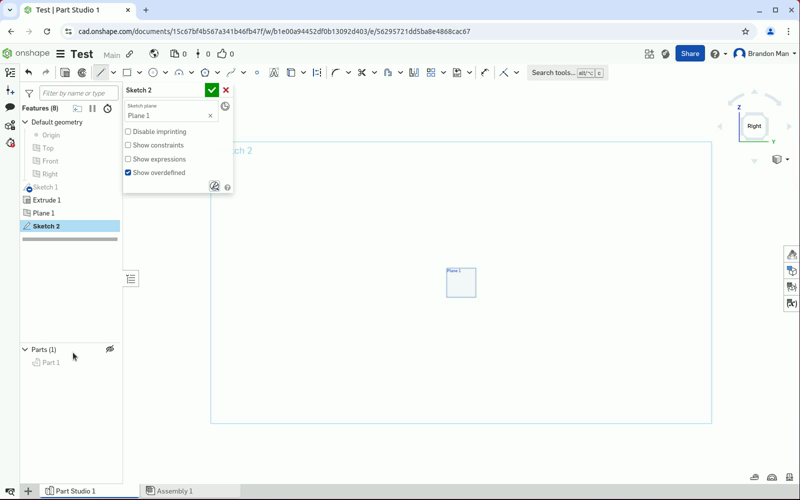
key_down(shift)
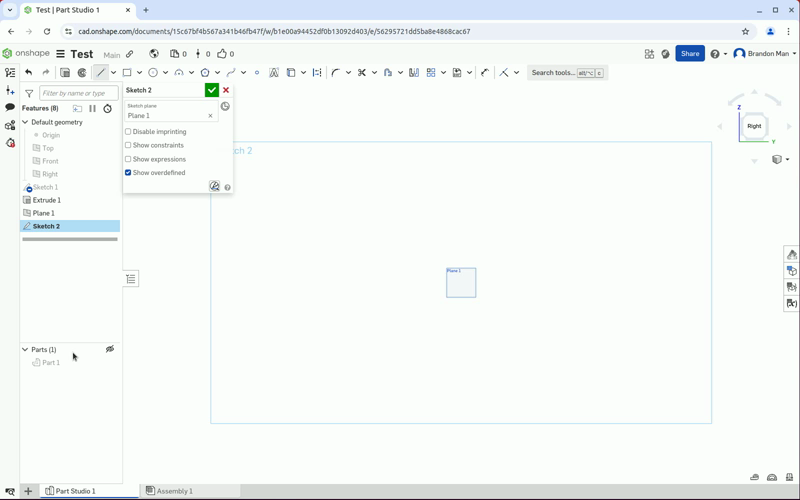
mouse_move(353, 276)
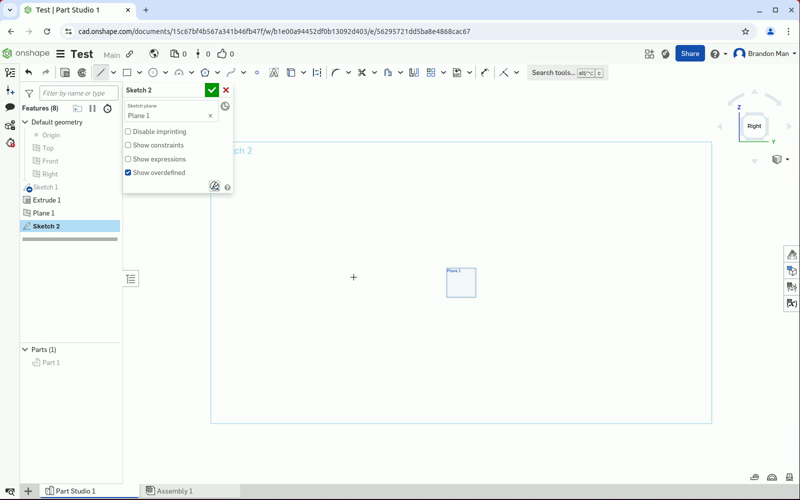
click(353, 276)
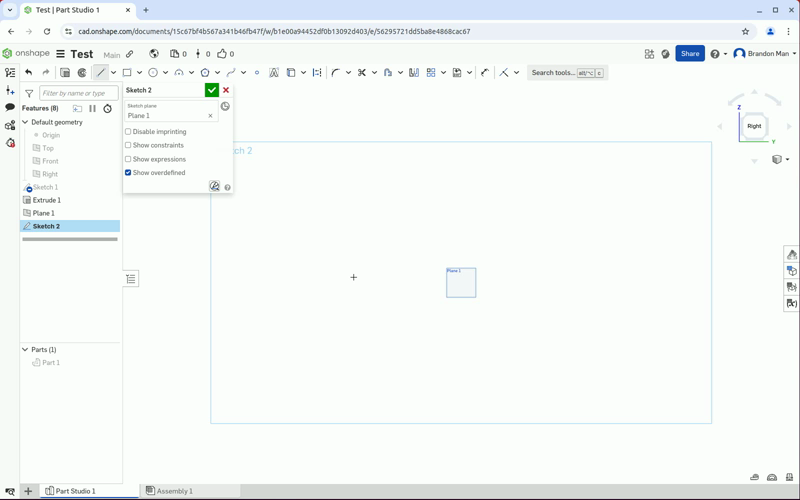
key_up(shift)
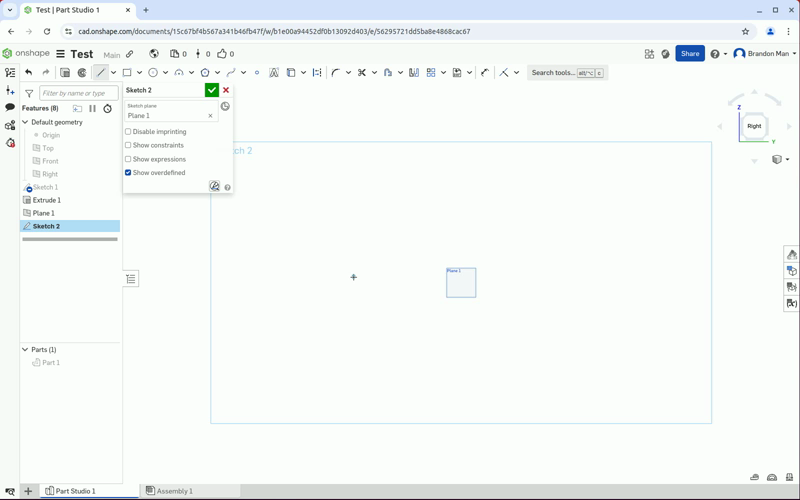
key_down(shift)
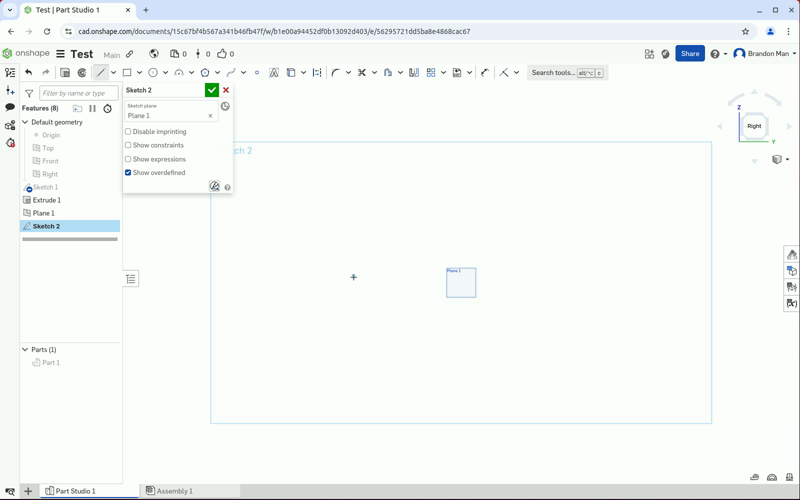
mouse_move(455, 277)
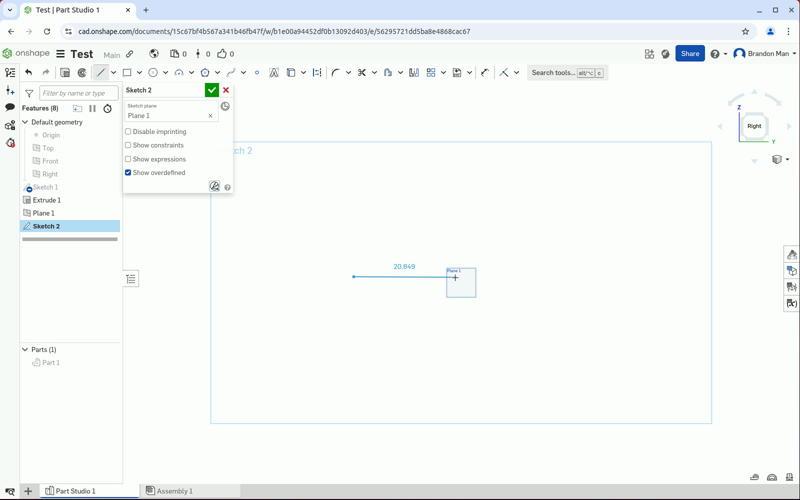
click(455, 277)
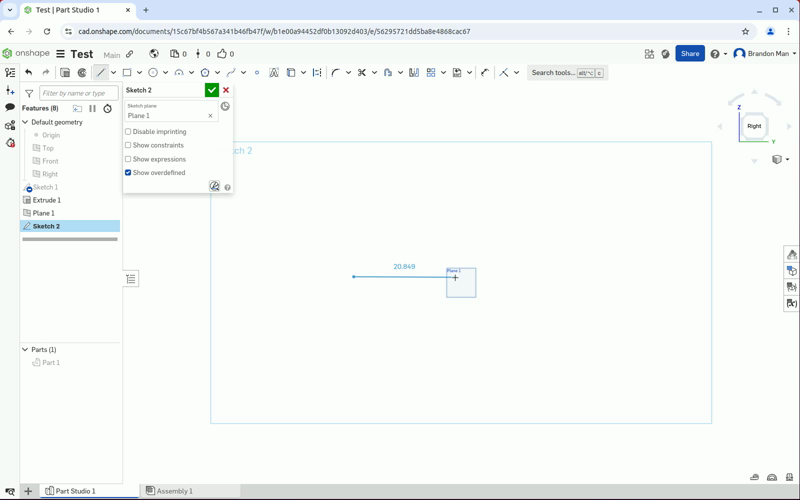
key_up(shift)
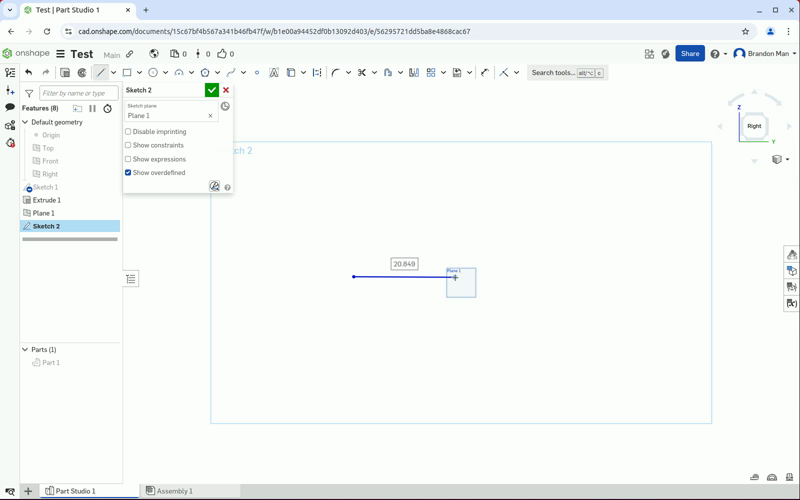
key_down(shift)
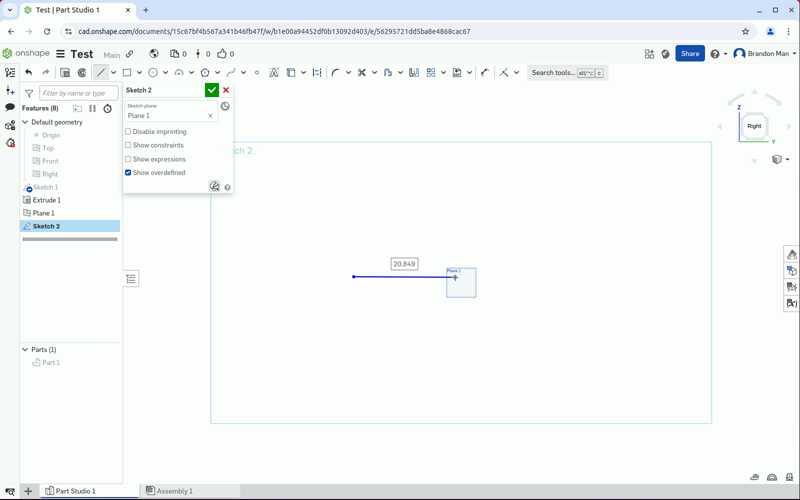
mouse_move(455, 176)
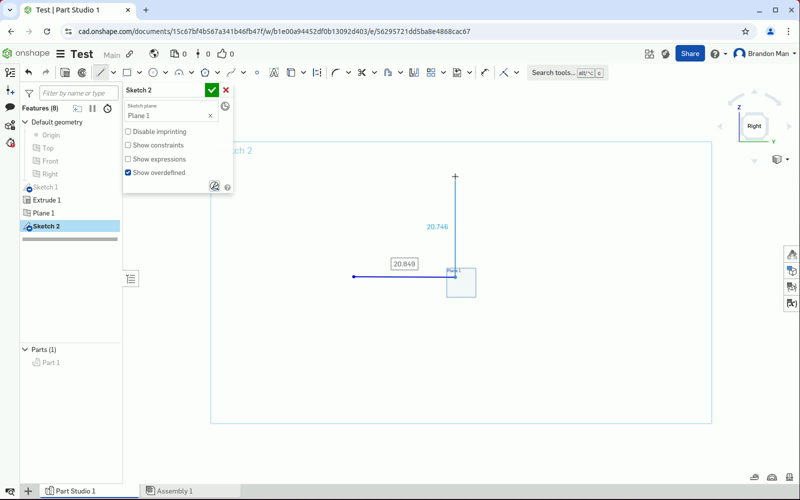
click(455, 176)
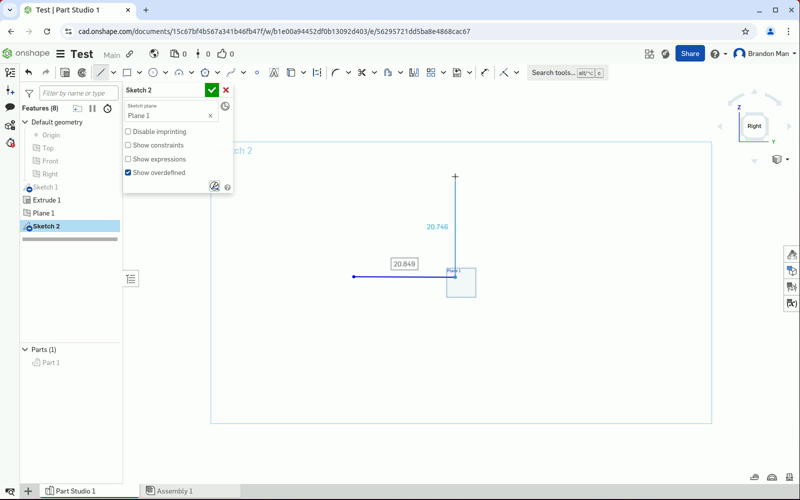
key_up(shift)
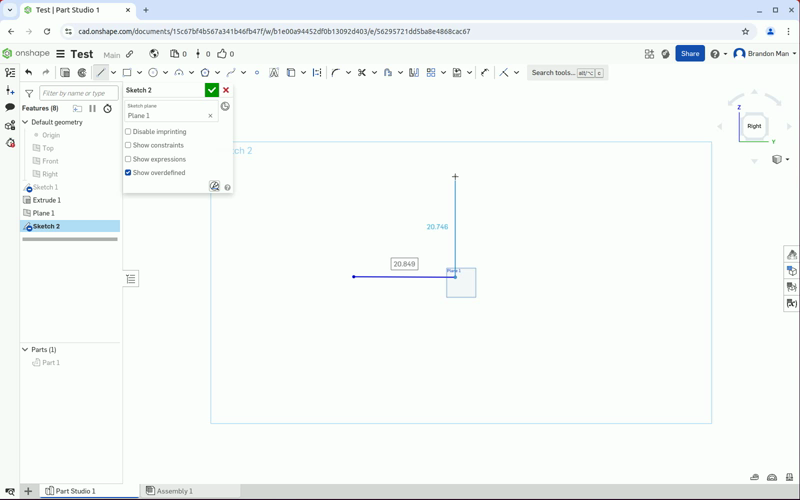
key_down(shift)
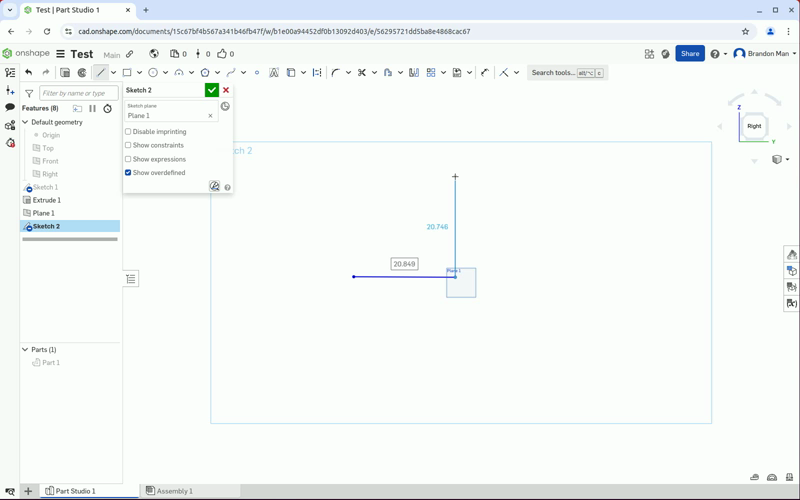
mouse_move(353, 176)
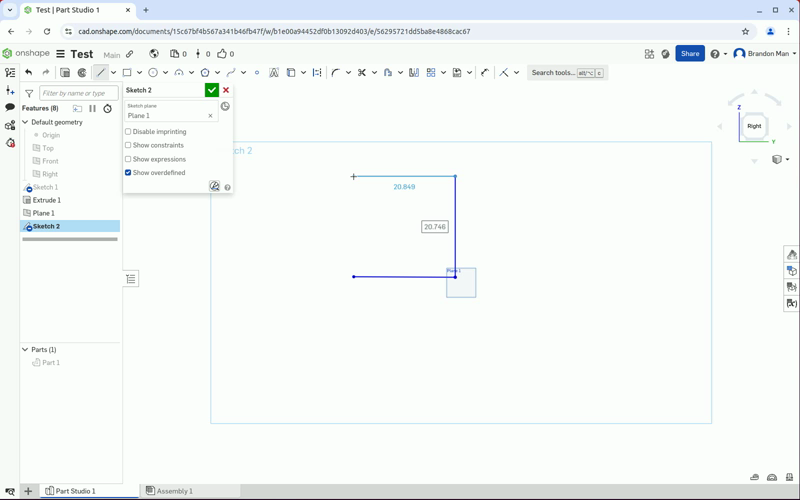
click(353, 176)
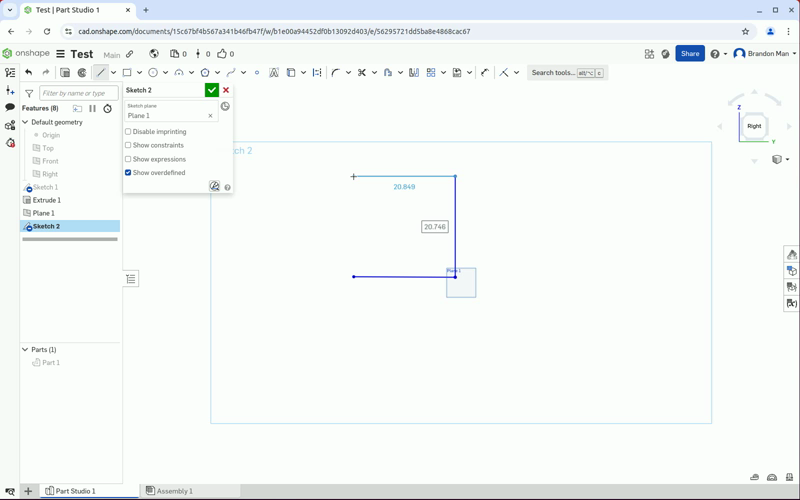
key_up(shift)
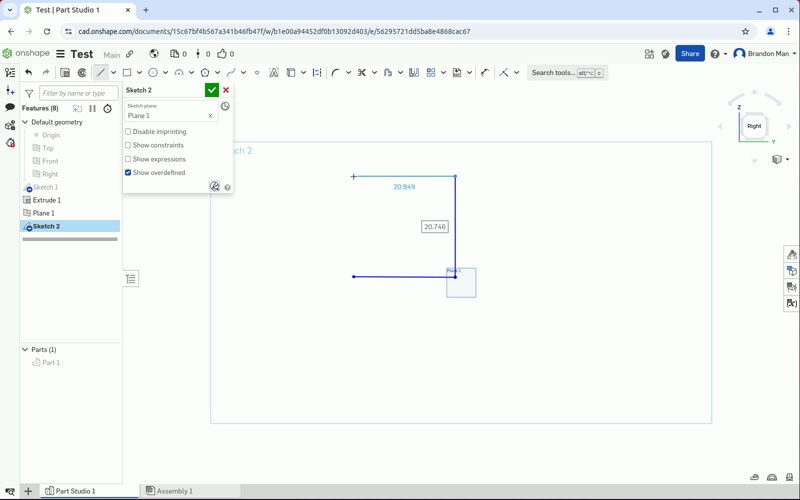
key_down(shift)
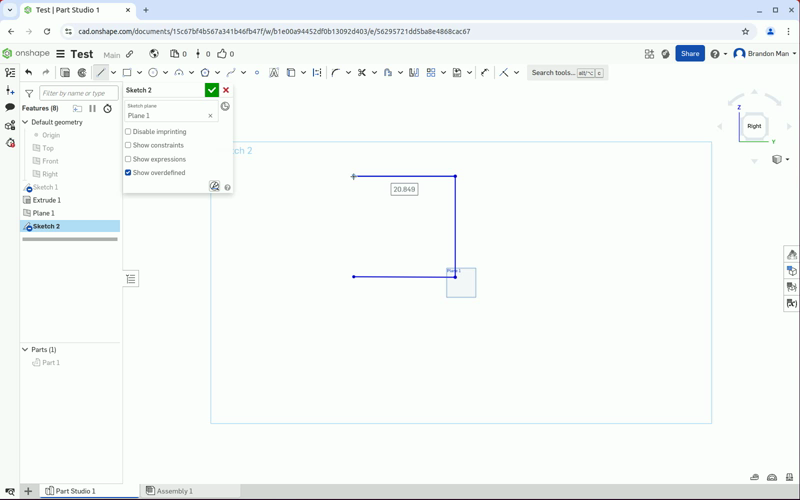
mouse_move(353, 276)
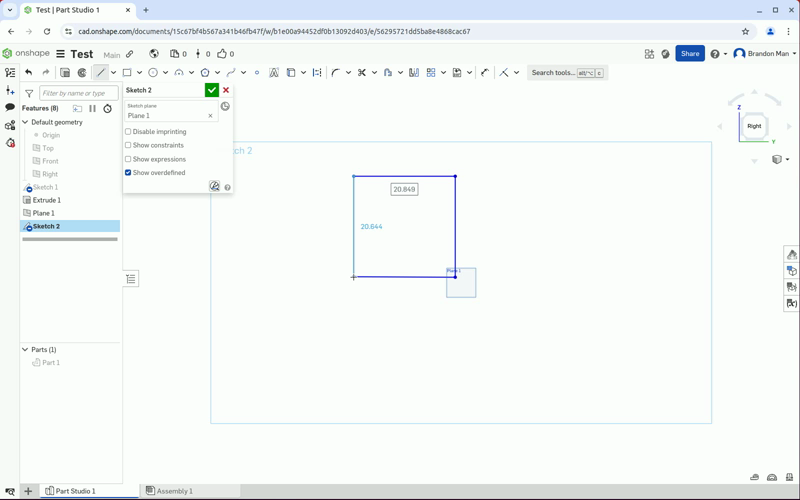
key_up(shift)
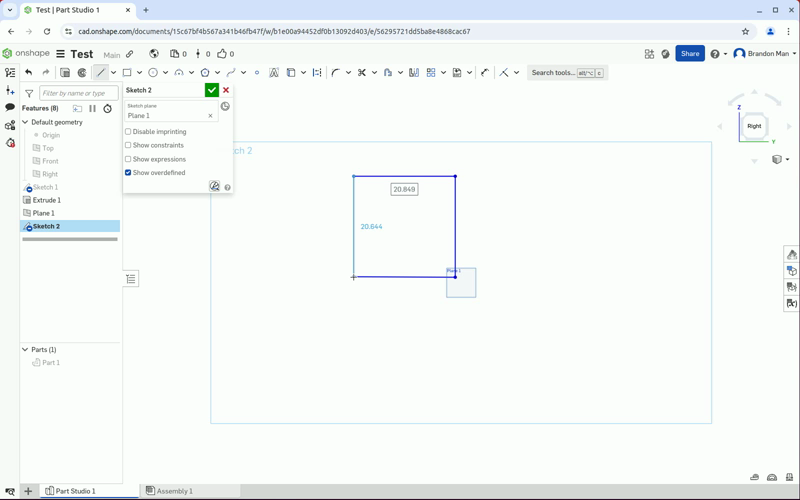
click(353, 276)
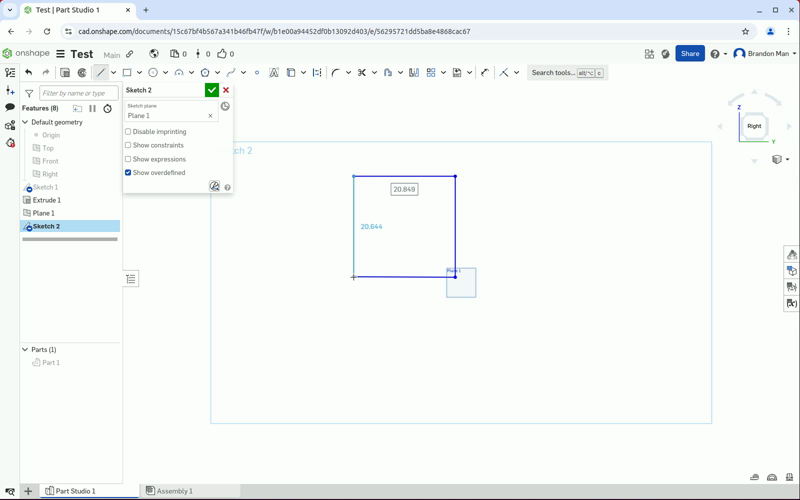
key(esc)
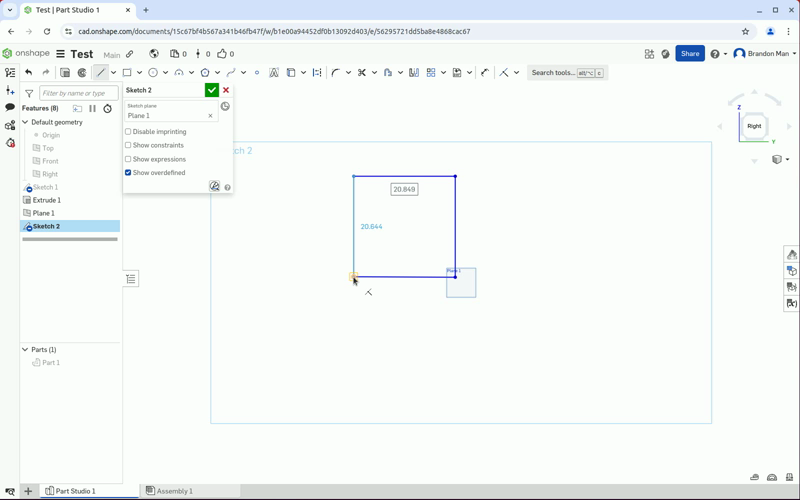
mouse_move(402, 215)
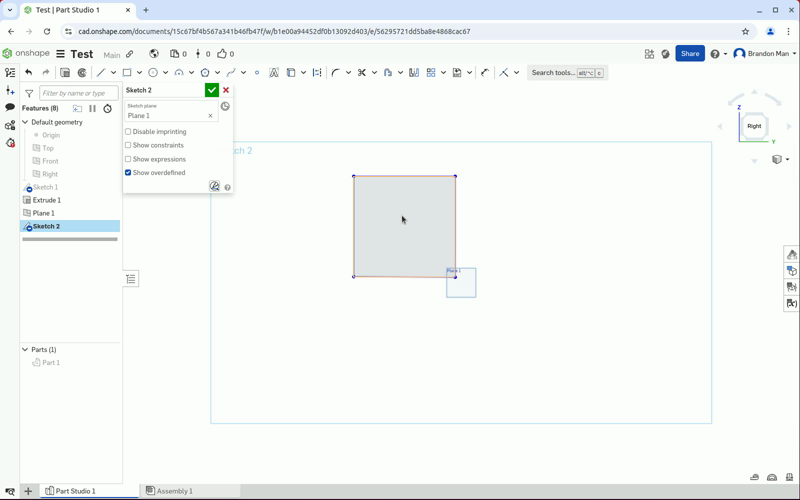
click(402, 215)
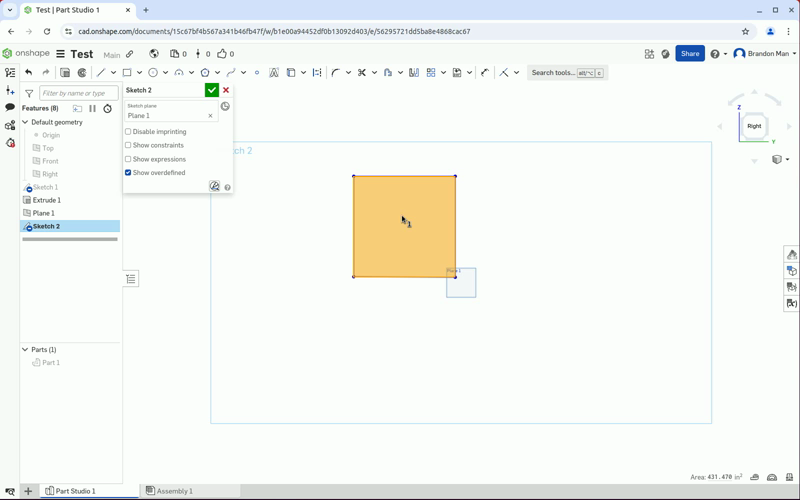
mouse_move(73, 352)
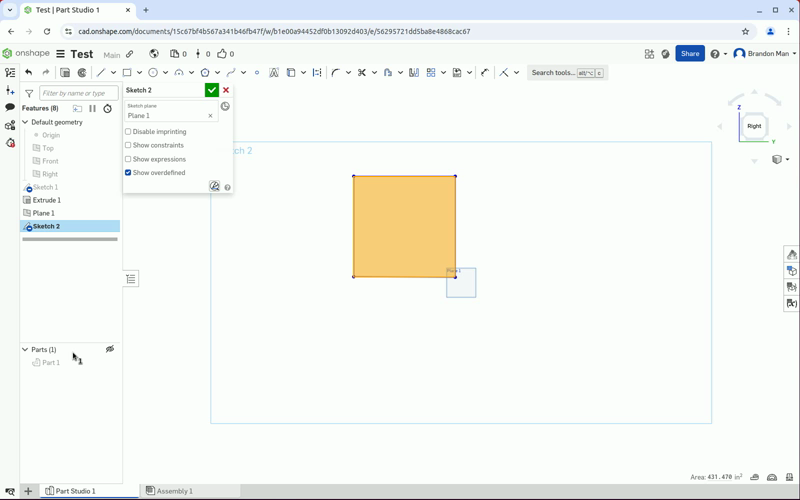
key(shift+y)
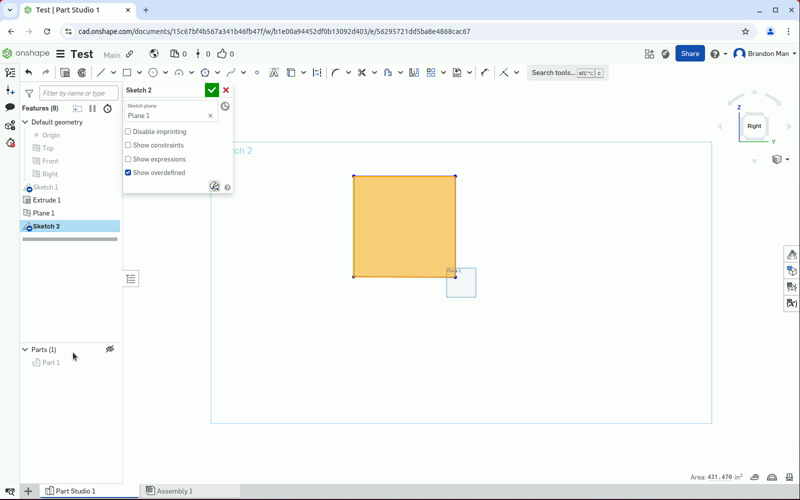
key(shift+e)
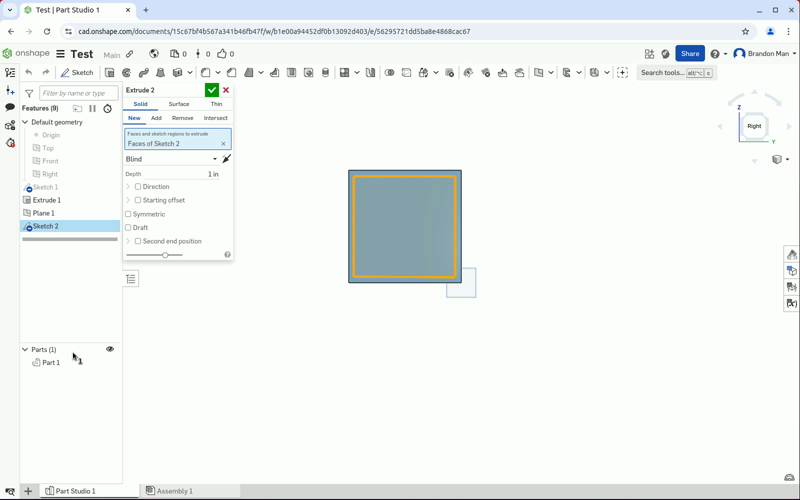
mouse_move(143, 106)
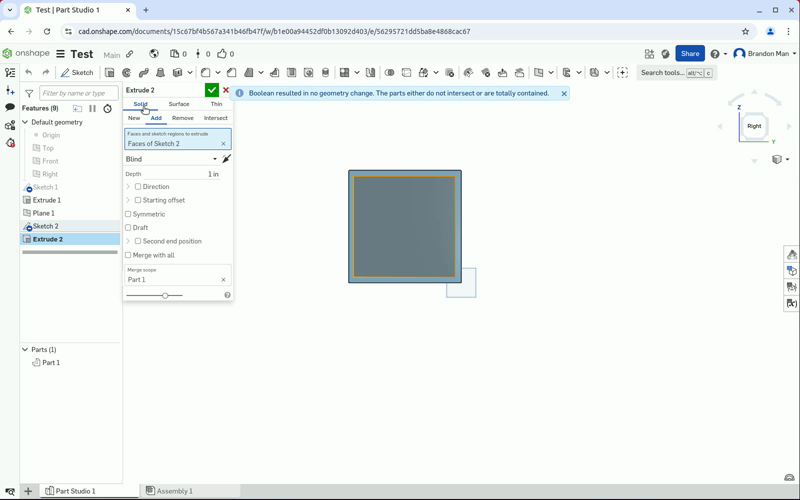
click(143, 106)
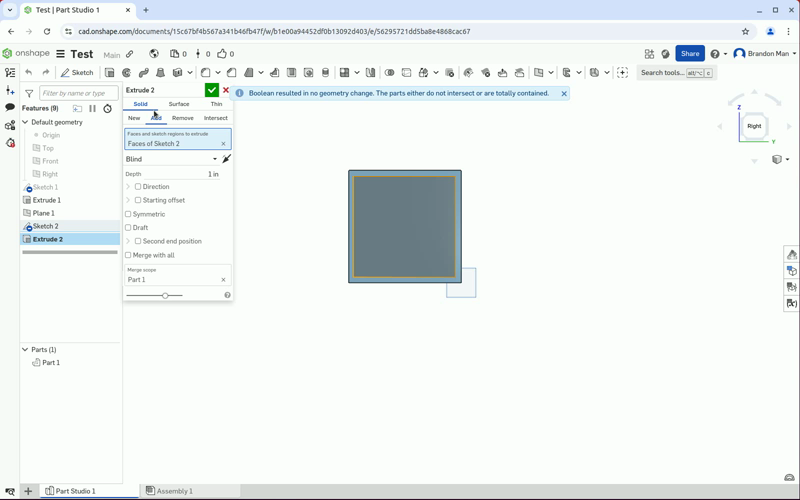
mouse_move(186, 120)
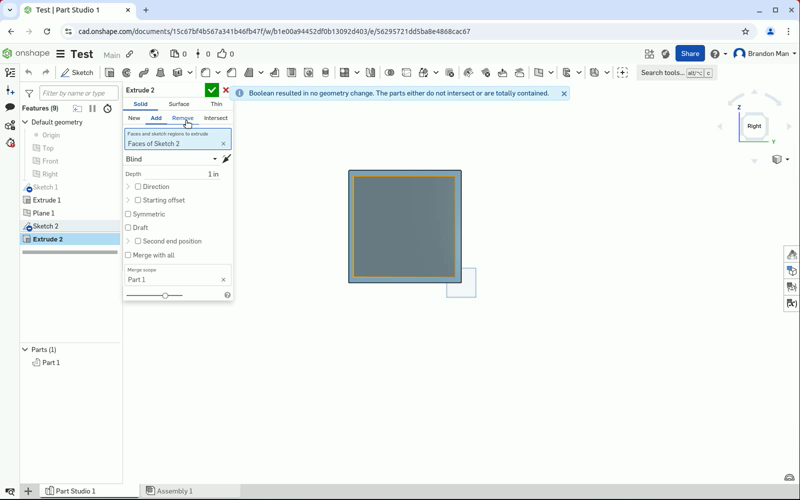
click(186, 120)
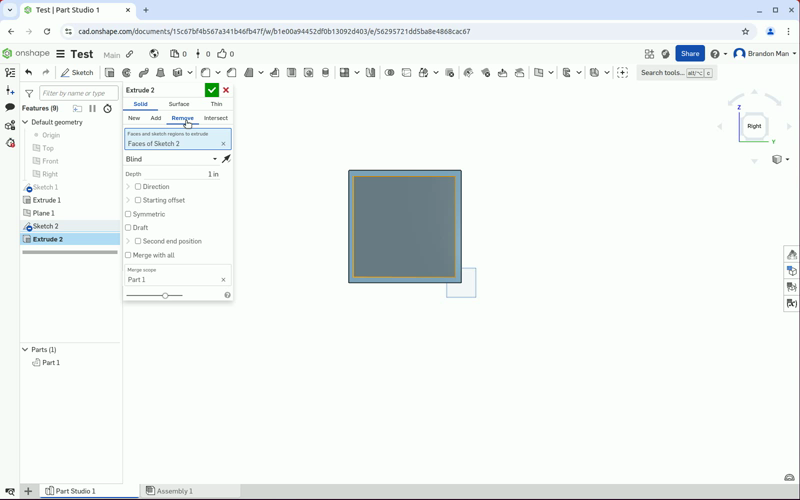
key(tab, 4)
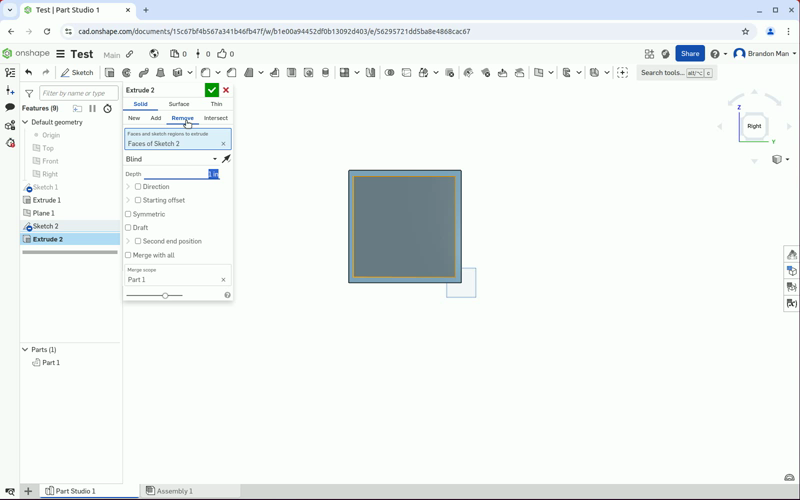
text(21.664)
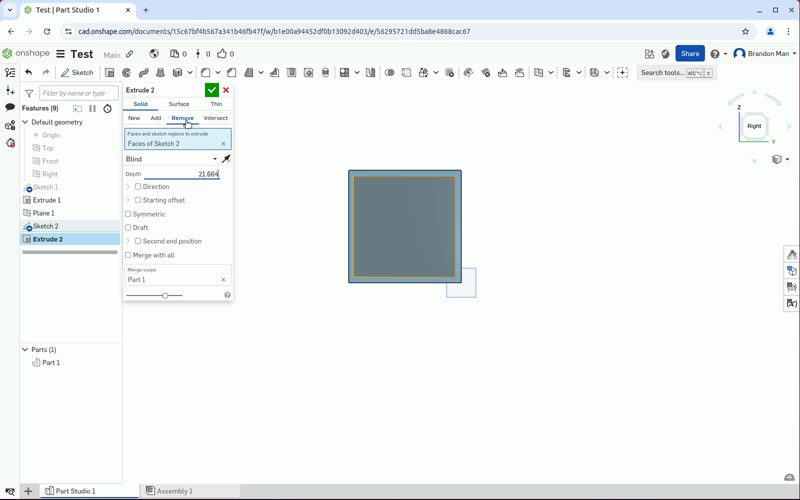
key(tab, 6)
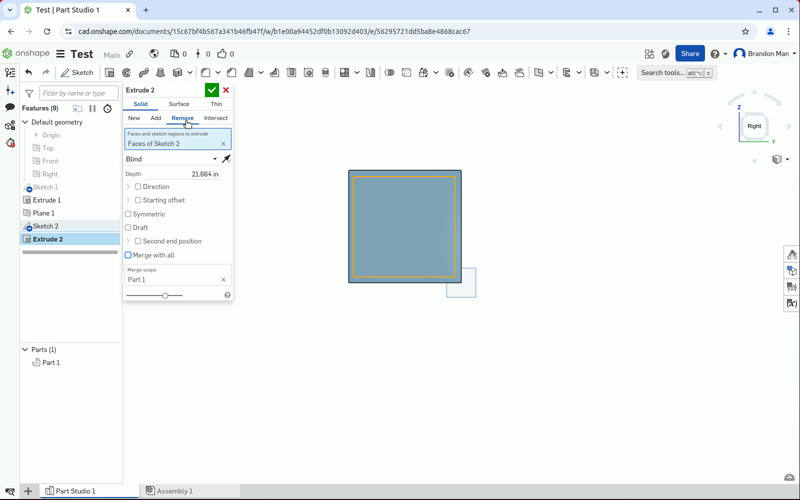
key(space)
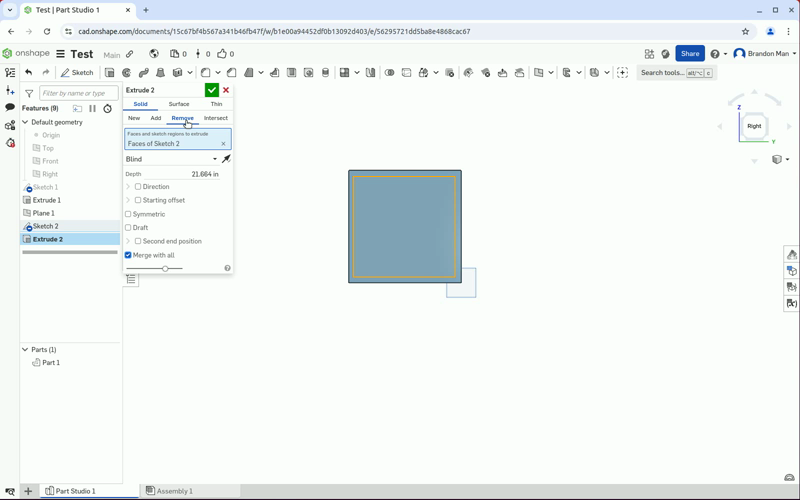
key(enter)
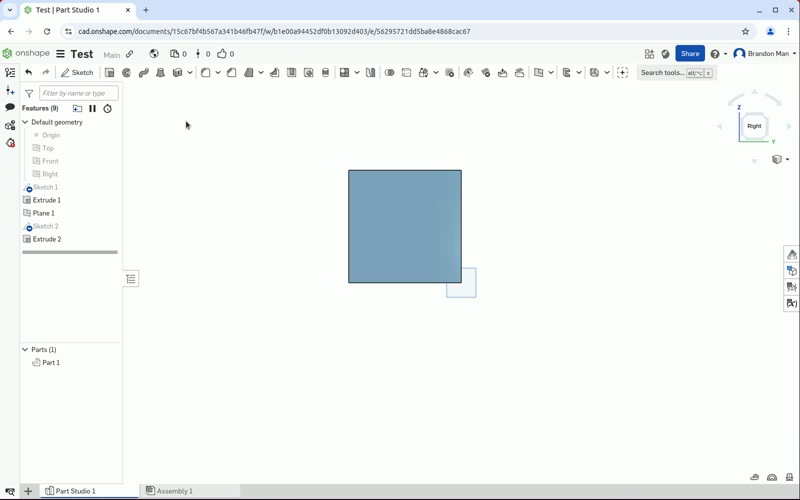
key(shift+h)
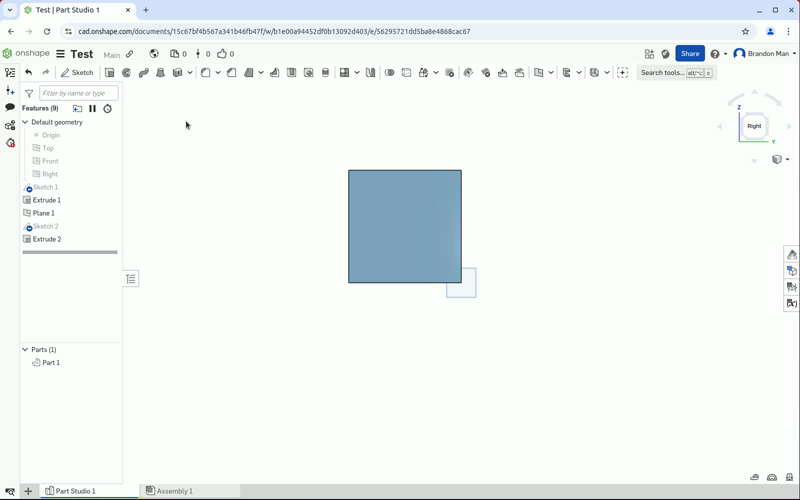
key(shift+h)
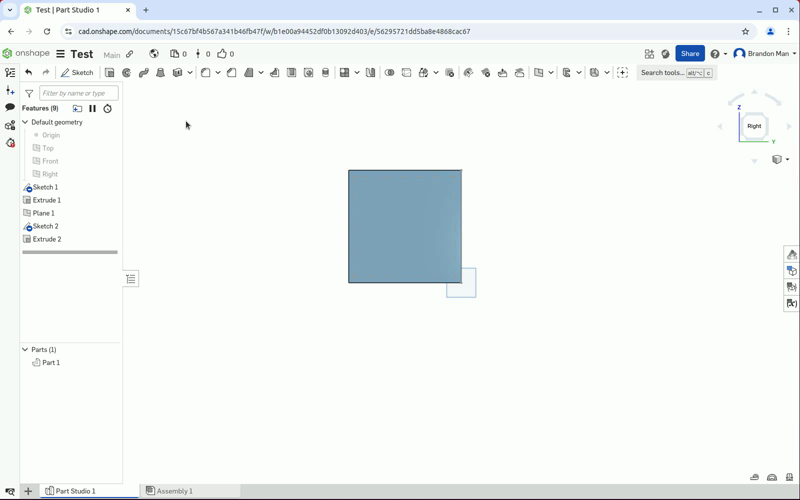
key(shift+7)
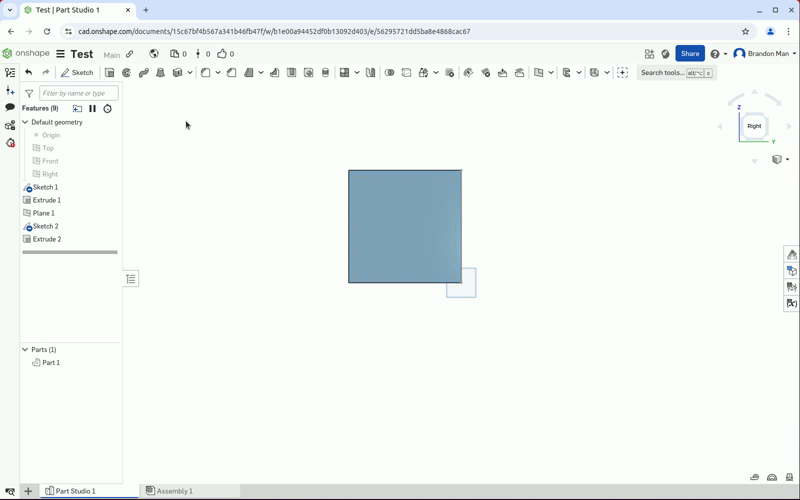
key(right, 2)
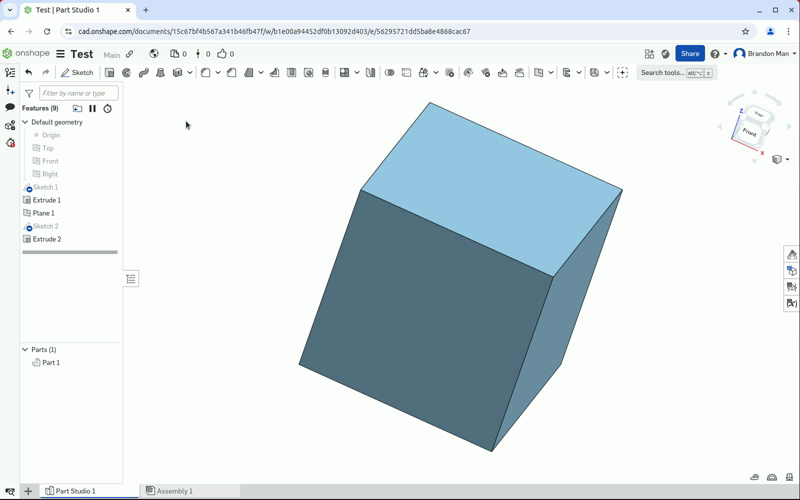
key(down, 2)
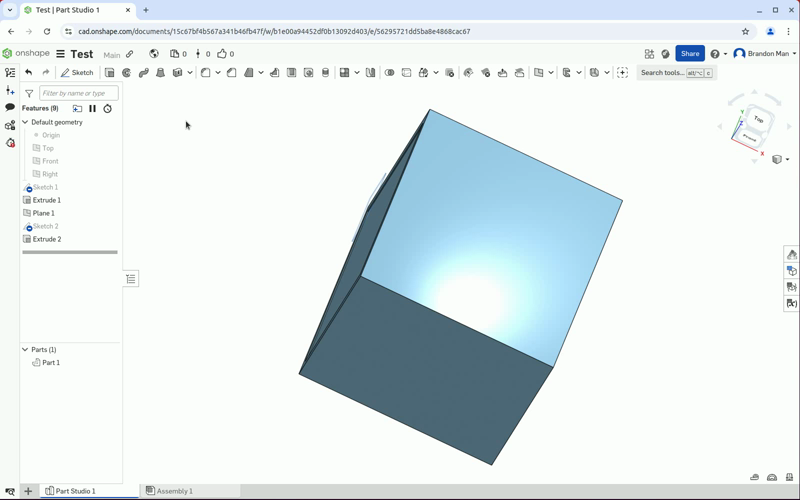
key(up, 2)
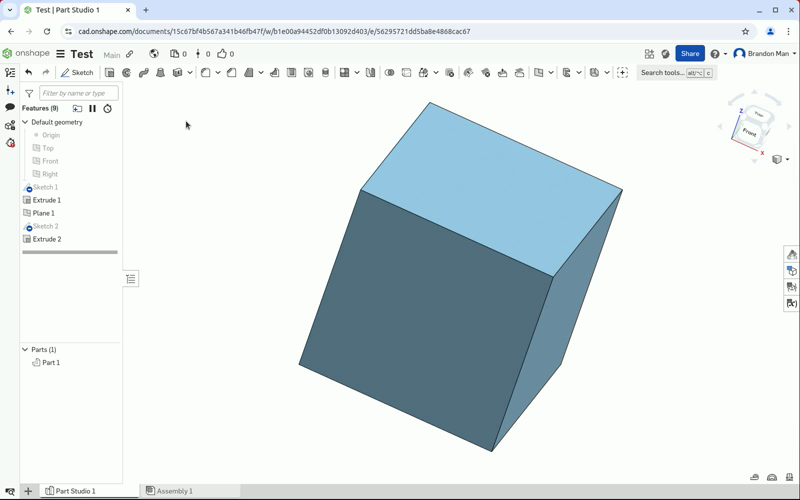
key(left, 2)
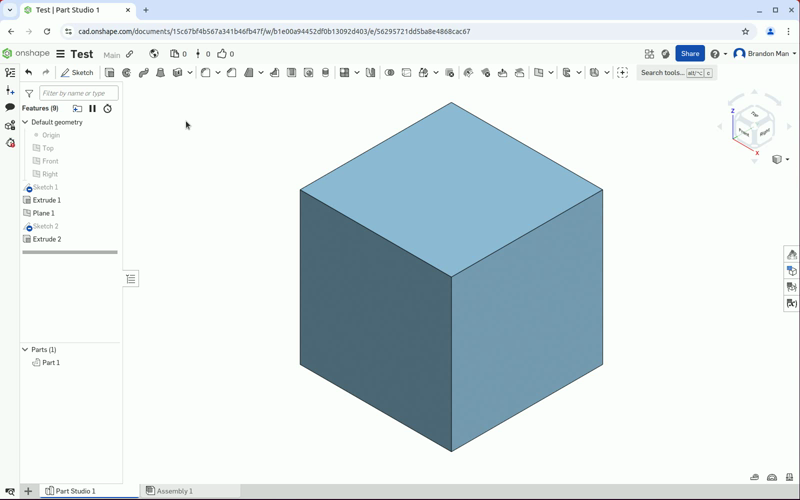
mouse_move(73, 189)
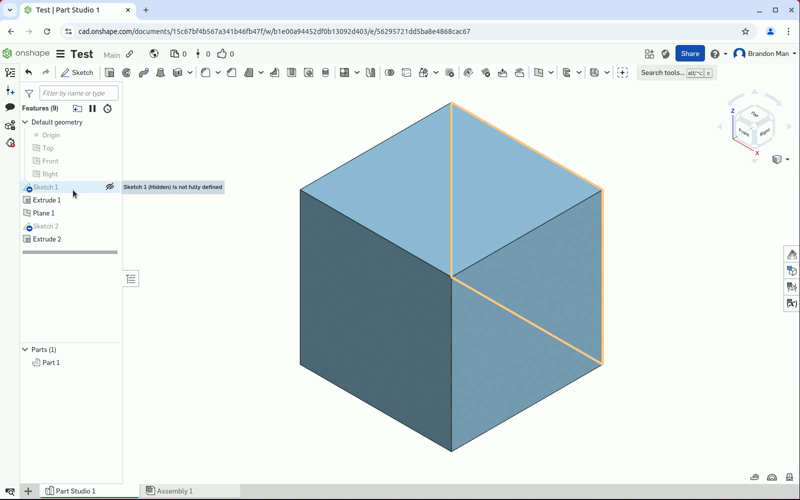
click(73, 189)